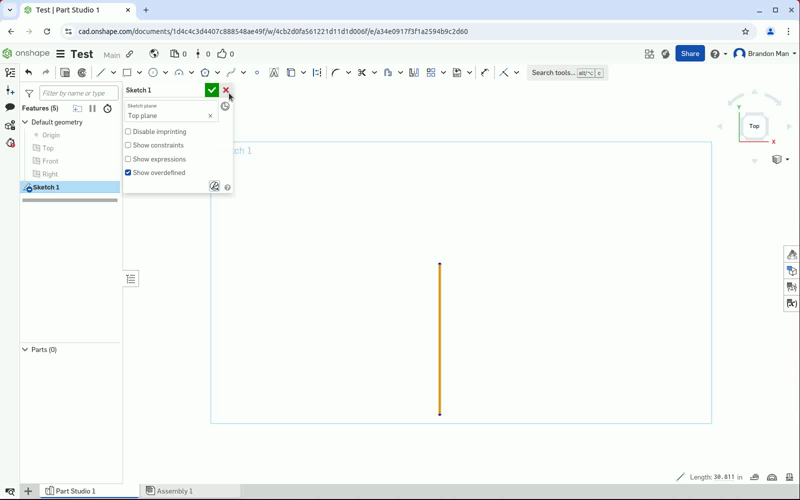
key(shift+h)
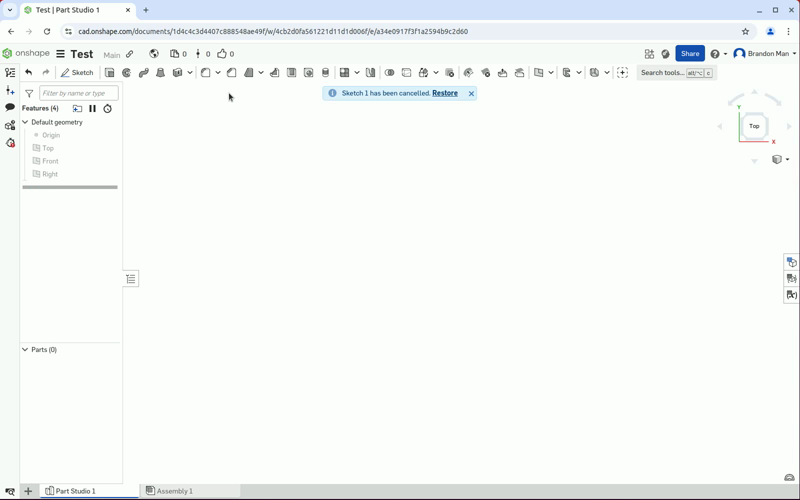
mouse_move(73, 352)
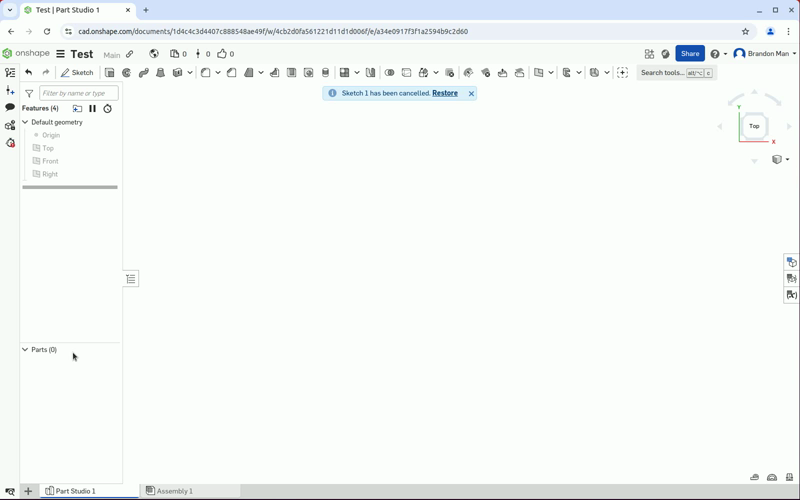
key(y)
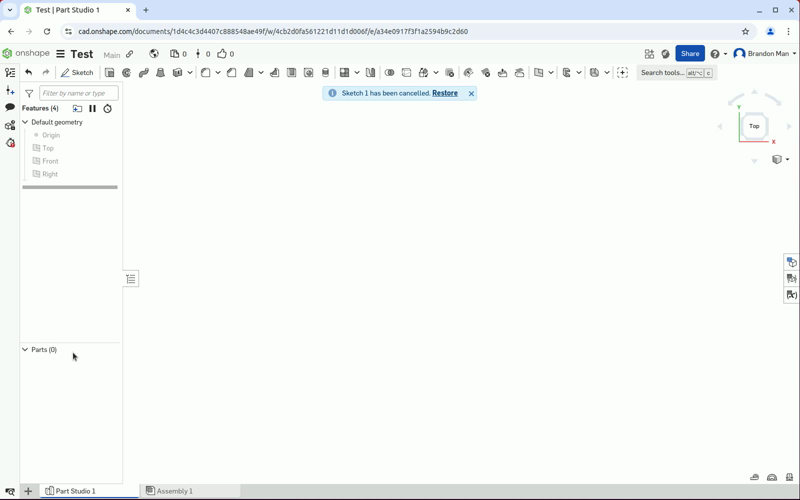
key(shift+p)
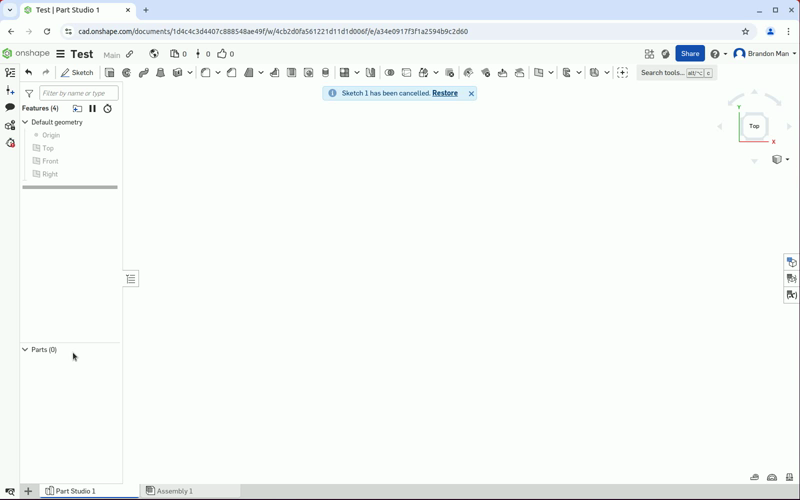
key(space)
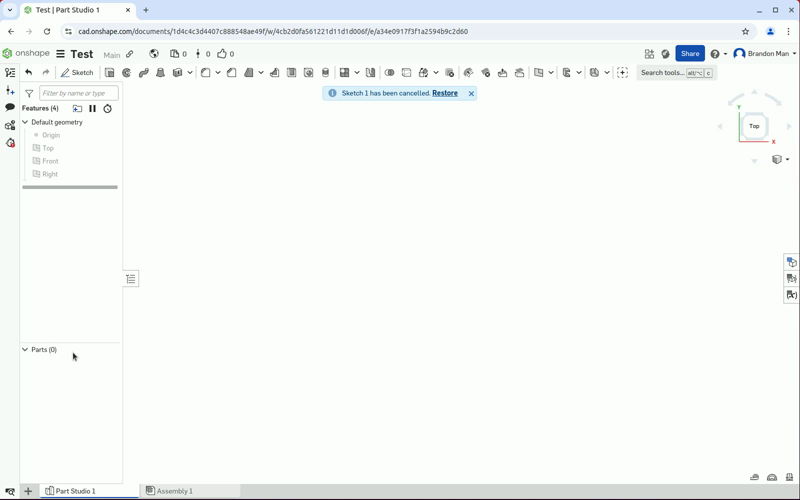
key_down(shift)
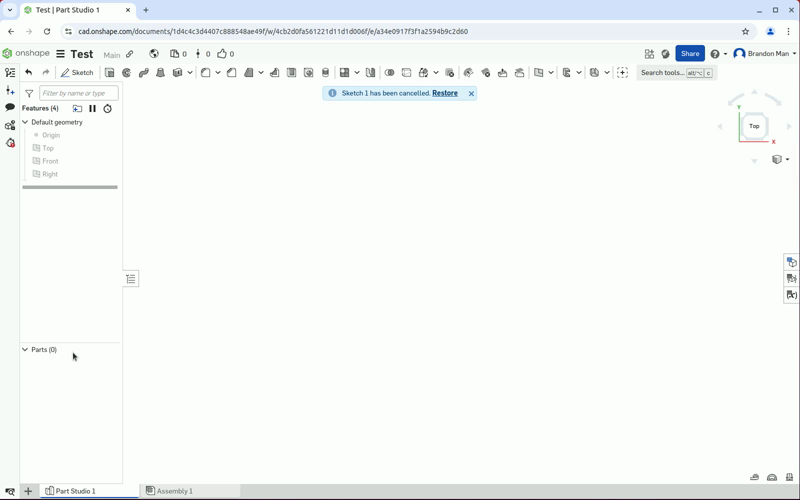
key(up)
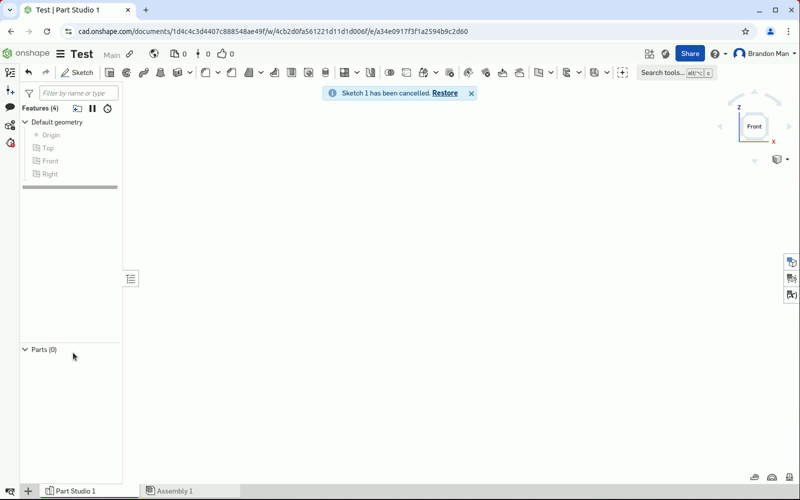
key_up(shift)
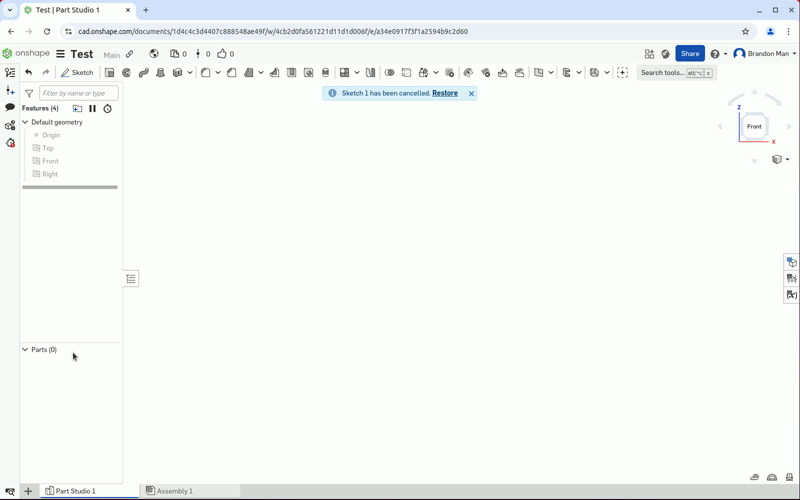
mouse_move(73, 352)
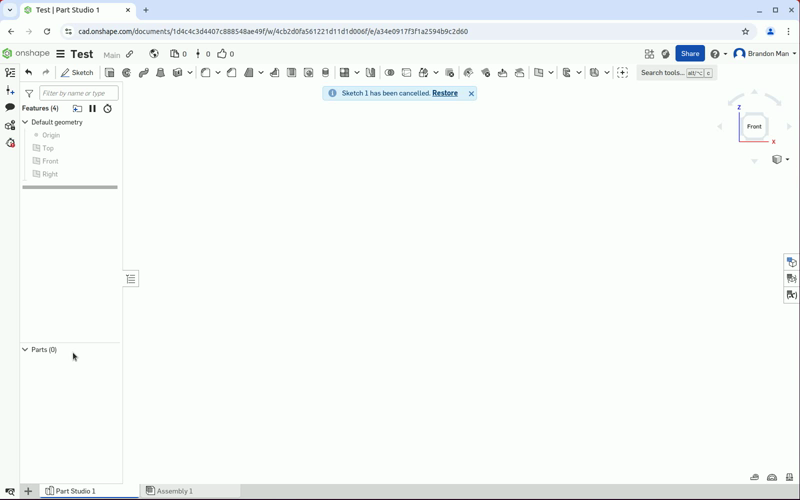
key(shift+y)
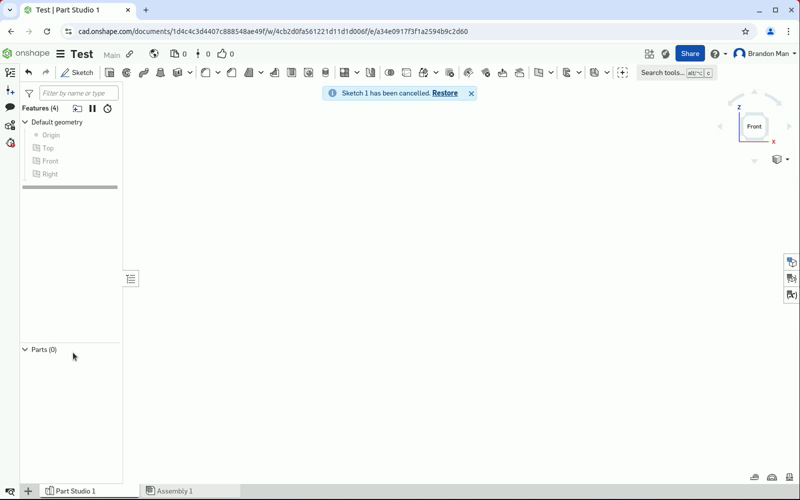
key(shift+s)
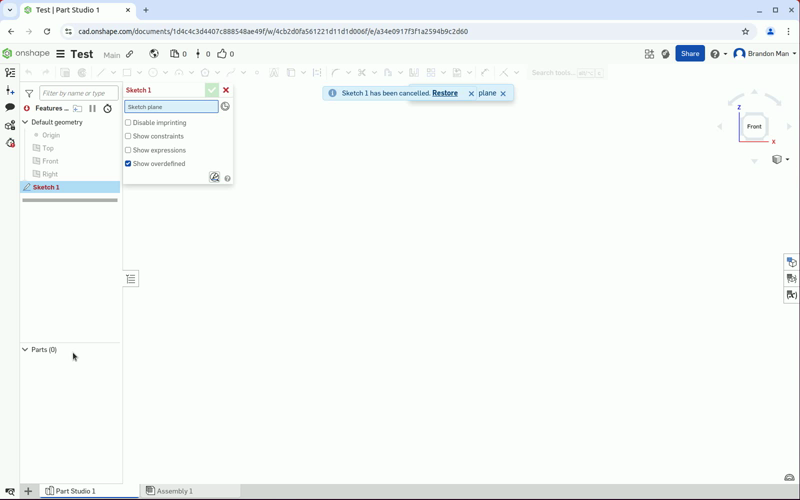
mouse_move(73, 163)
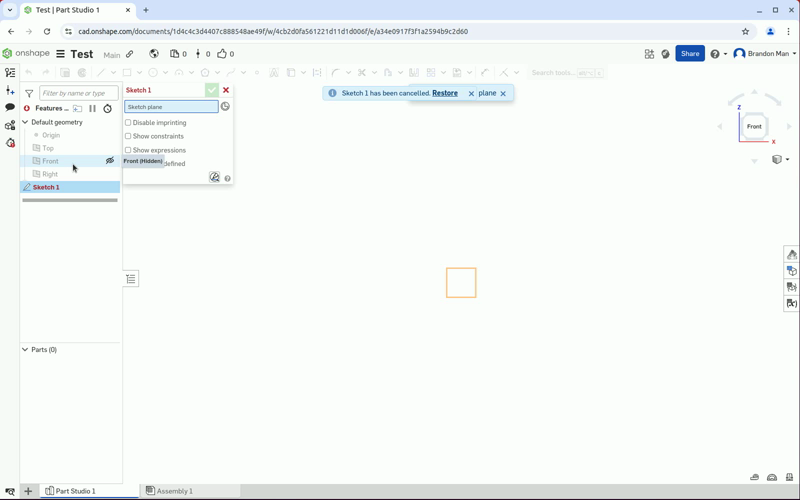
click(73, 163)
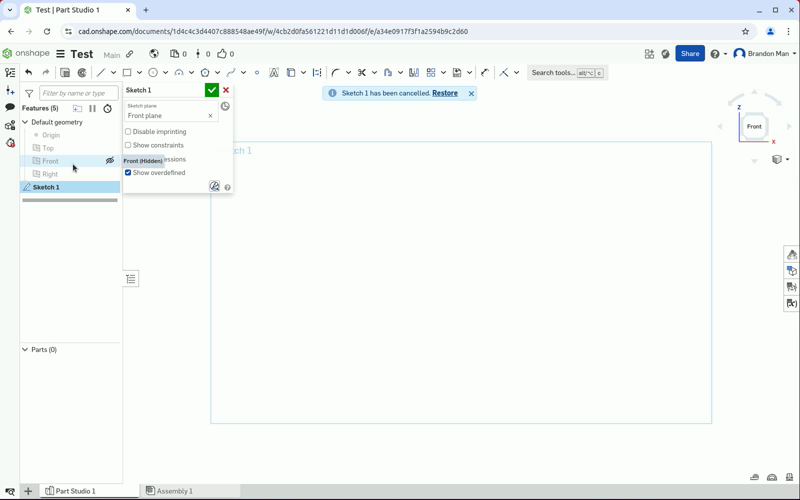
mouse_move(73, 352)
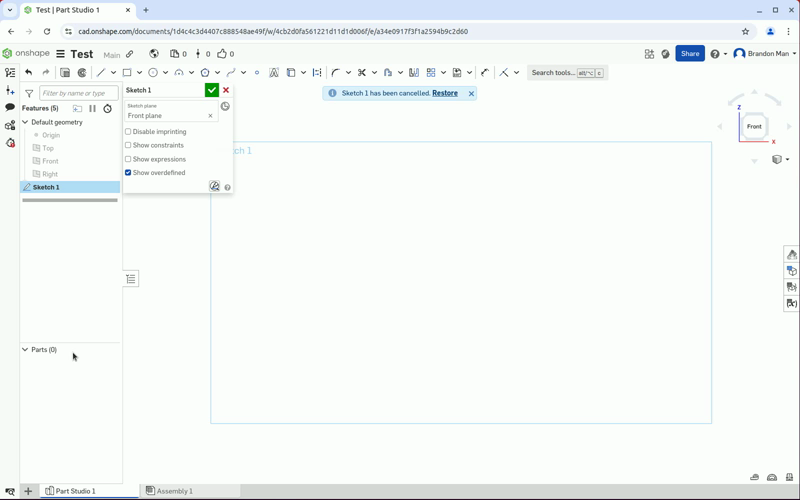
key(y)
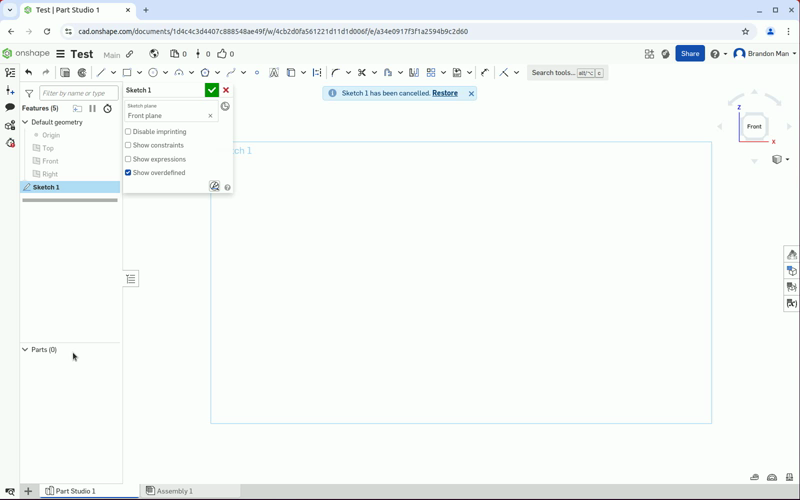
key(c)
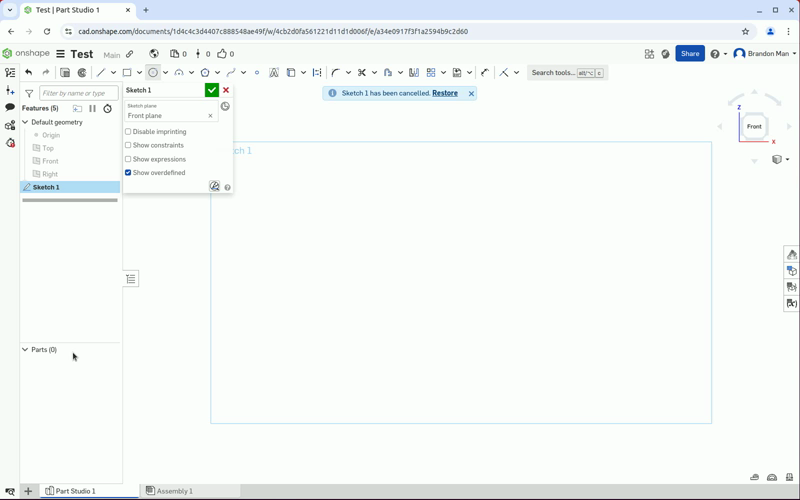
key_down(shift)
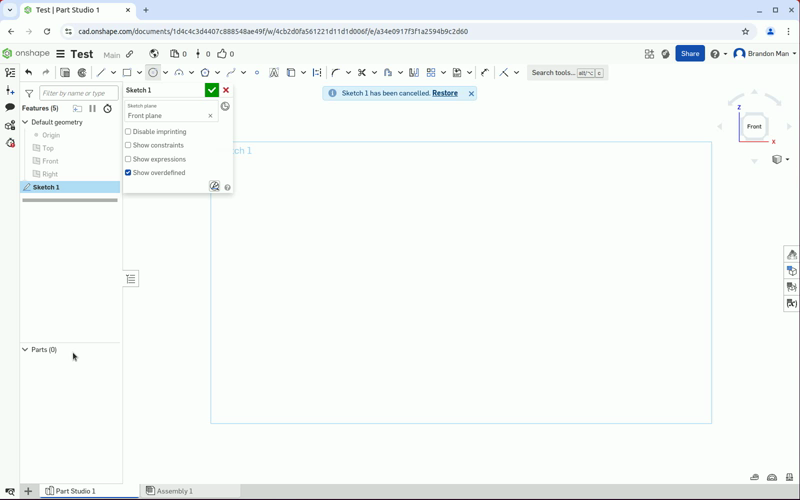
mouse_move(461, 282)
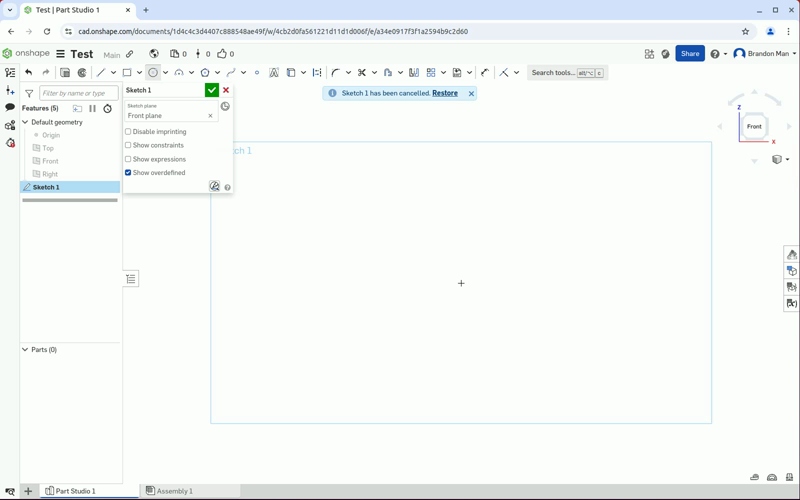
click(461, 282)
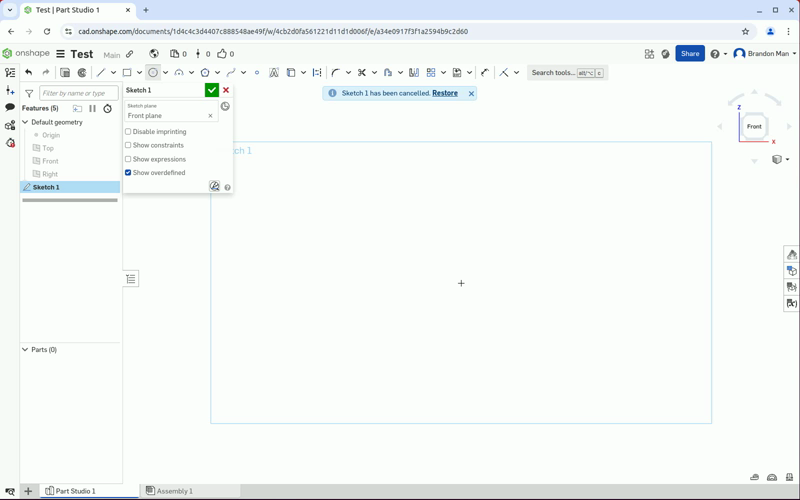
key_up(shift)
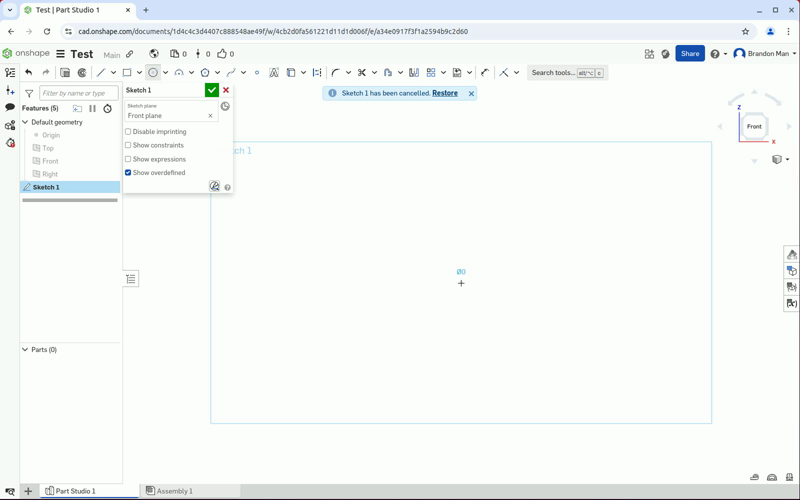
mouse_move(538, 282)
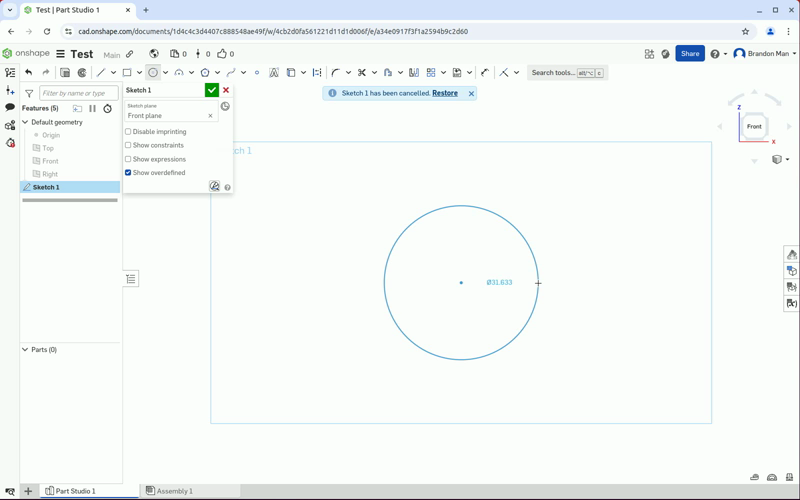
click(538, 282)
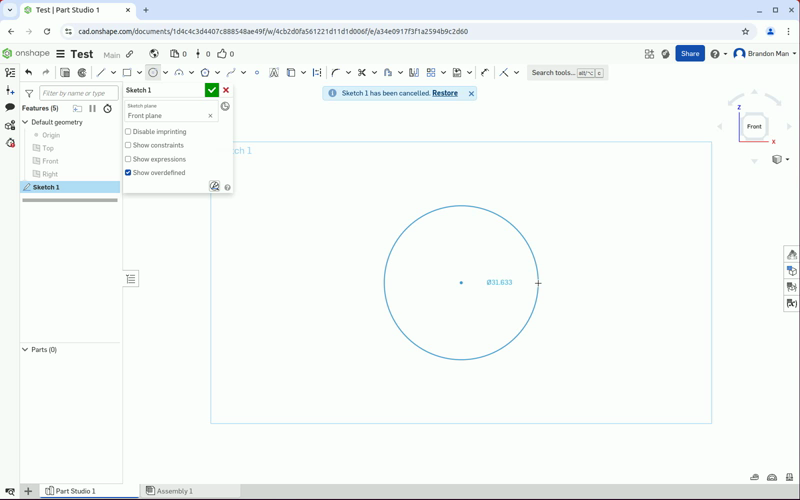
key(esc)
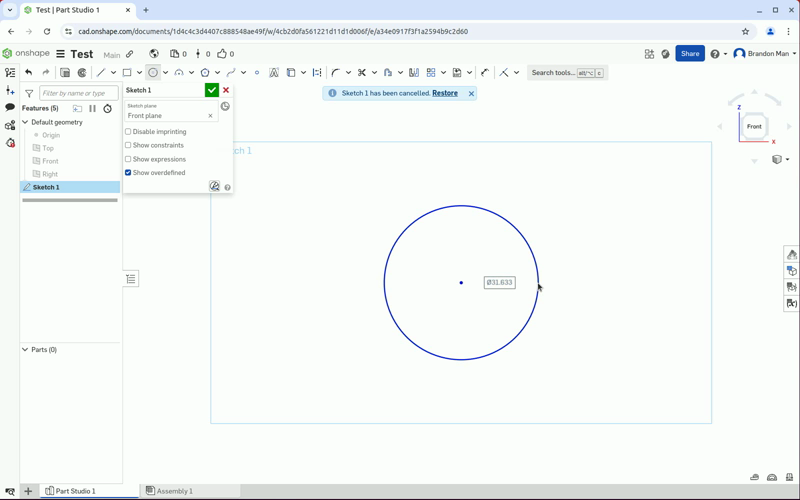
key(c)
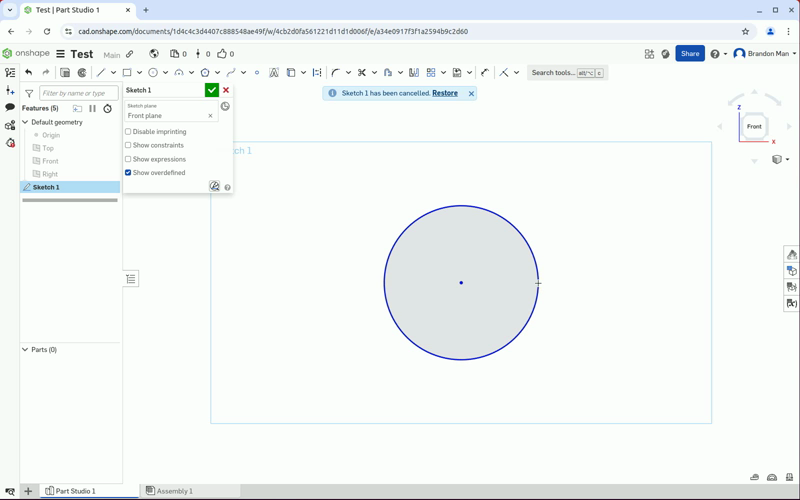
key_down(shift)
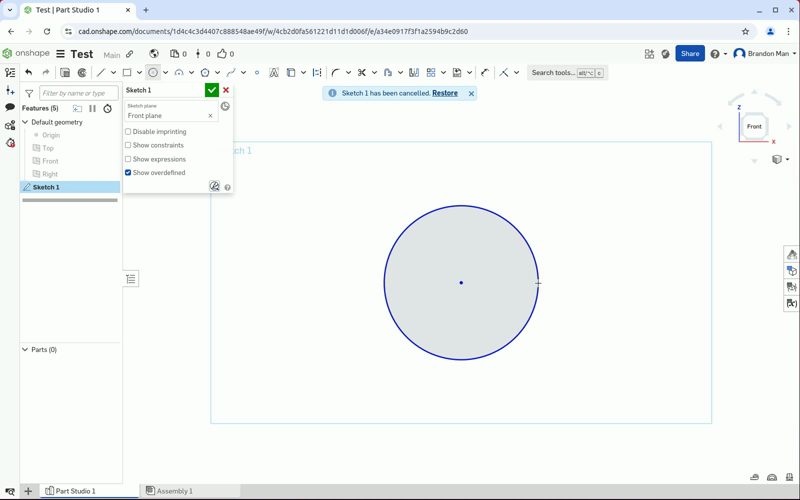
mouse_move(461, 282)
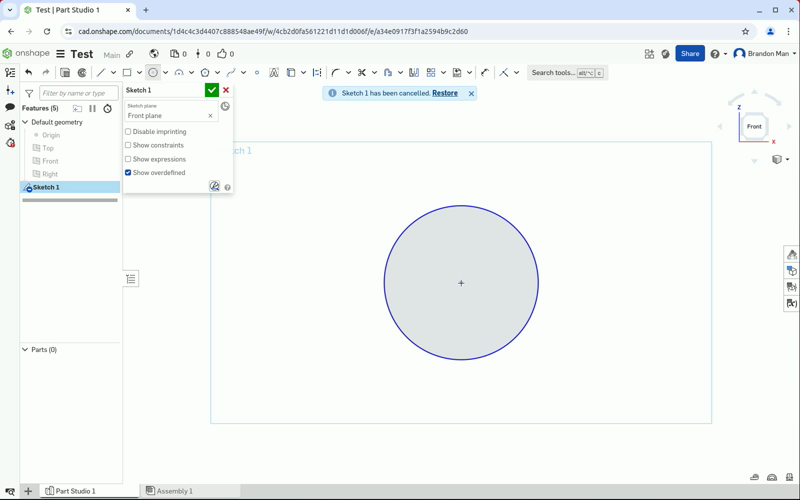
click(461, 282)
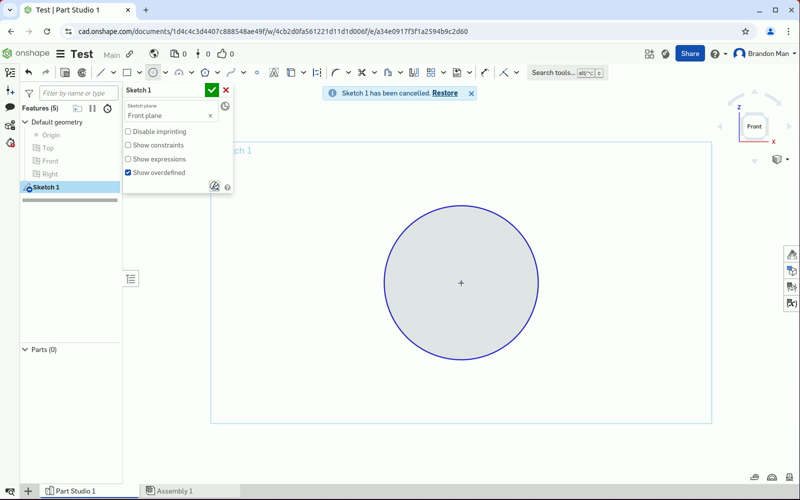
key_up(shift)
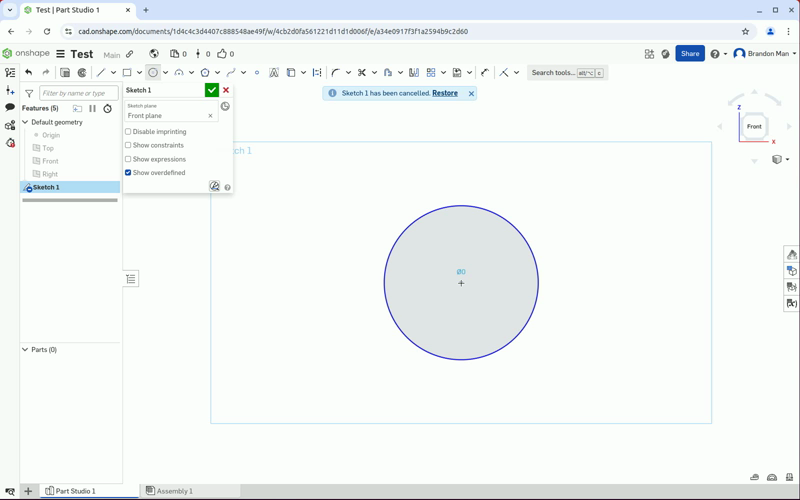
mouse_move(530, 282)
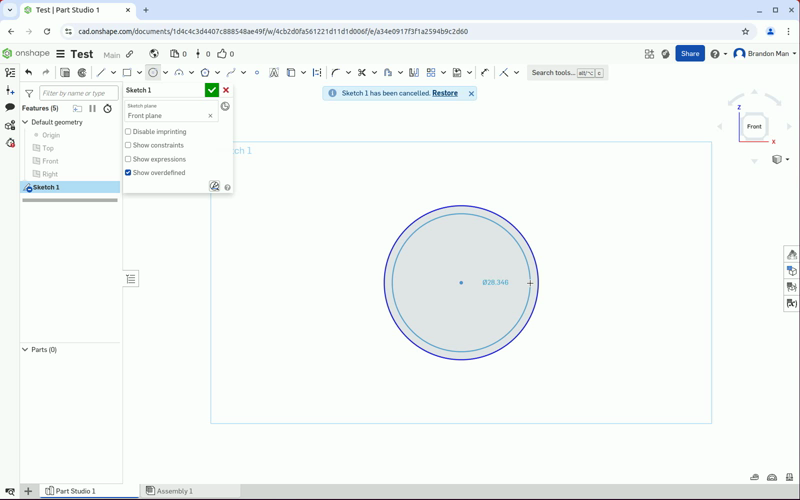
click(530, 282)
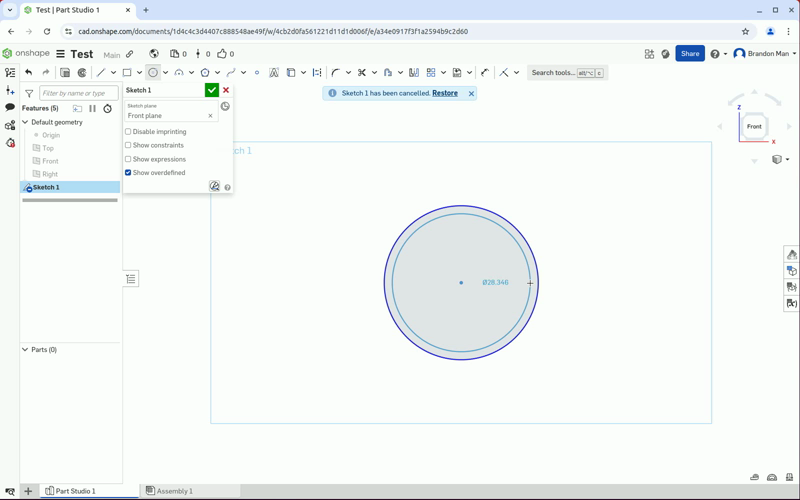
key(esc)
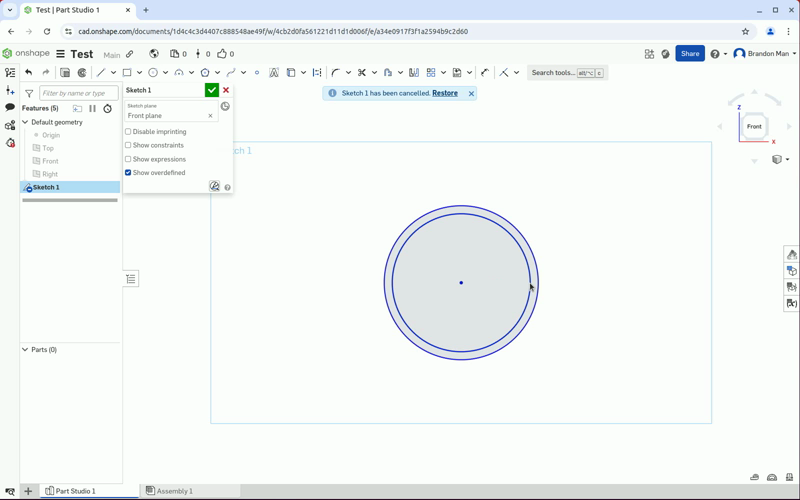
mouse_move(390, 264)
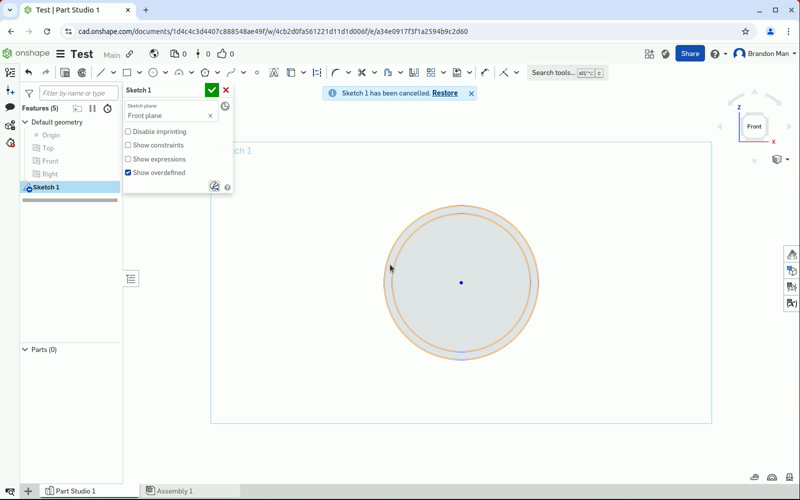
click(390, 264)
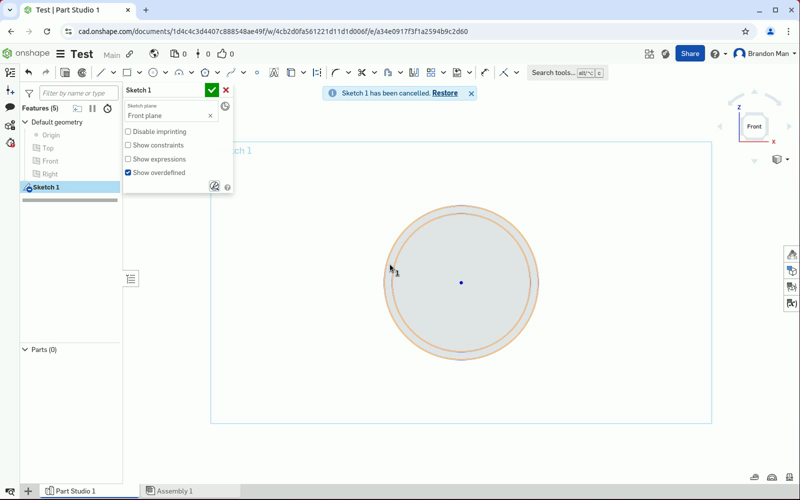
mouse_move(73, 352)
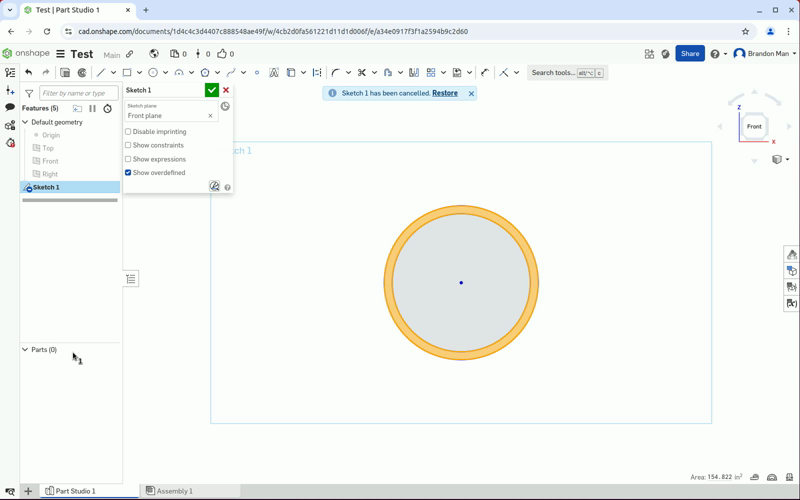
key(shift+y)
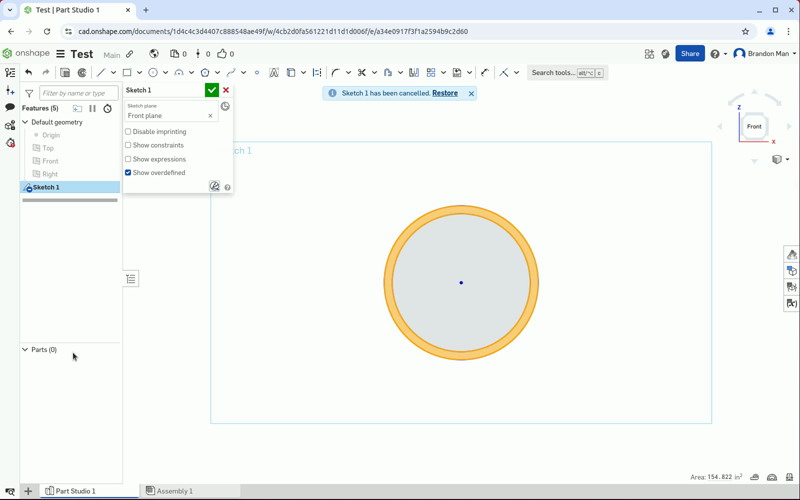
key(shift+e)
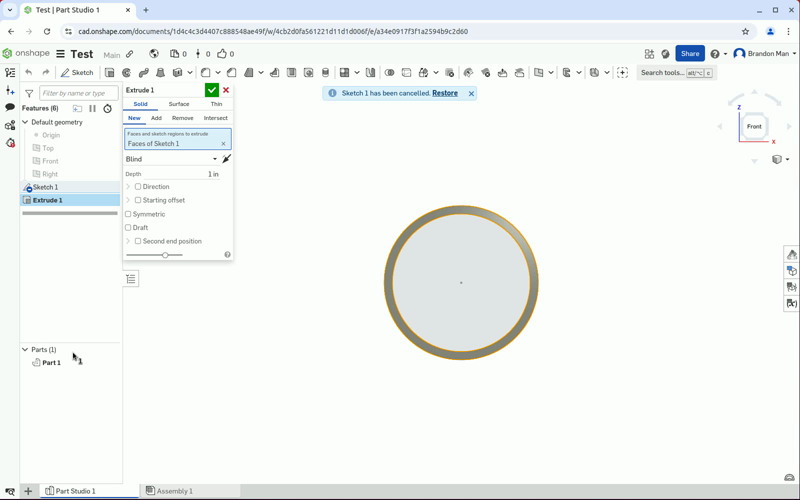
mouse_move(143, 106)
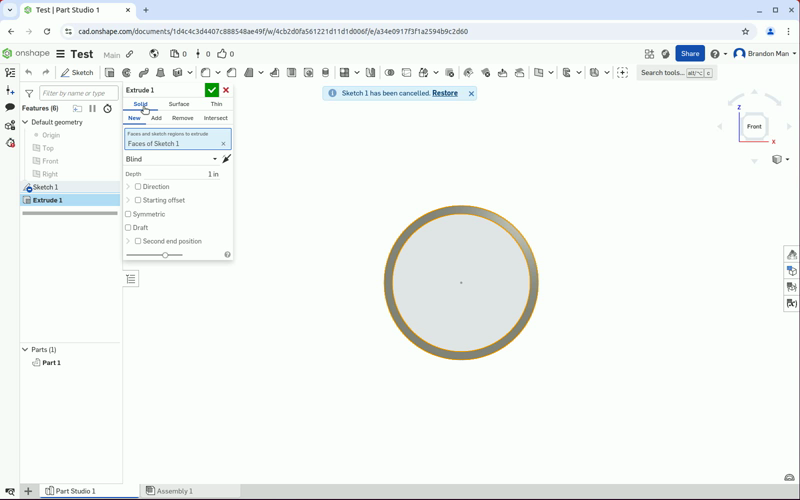
click(143, 106)
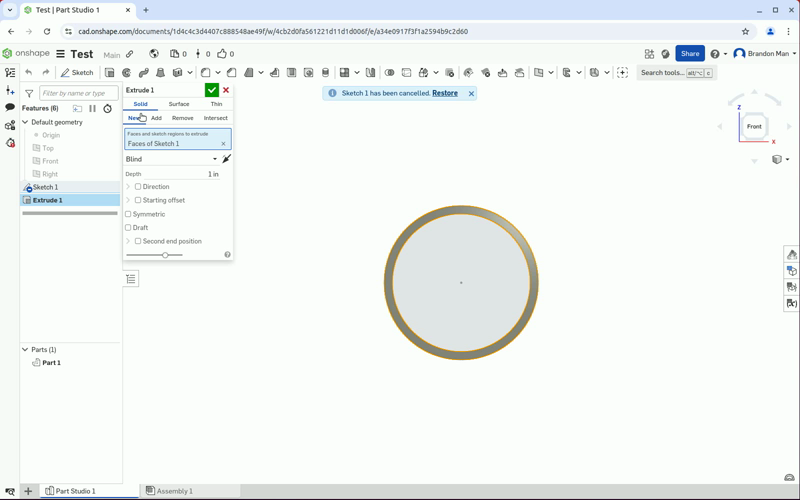
mouse_move(137, 120)
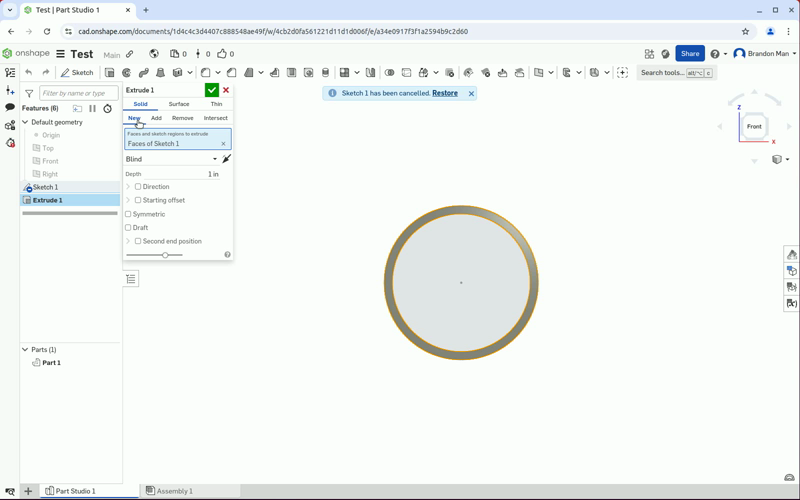
click(137, 120)
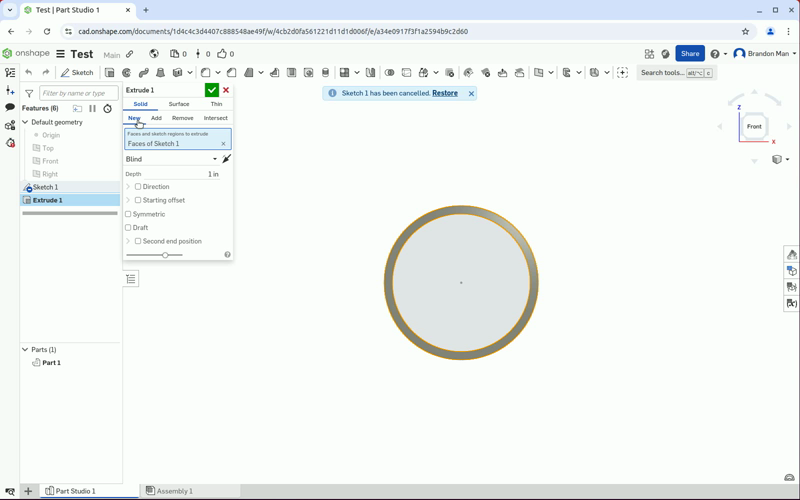
key(tab, 4)
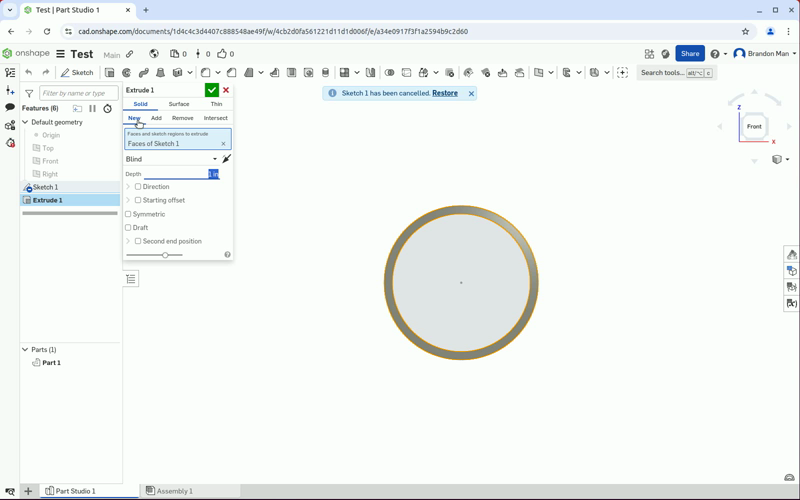
text(16.368)
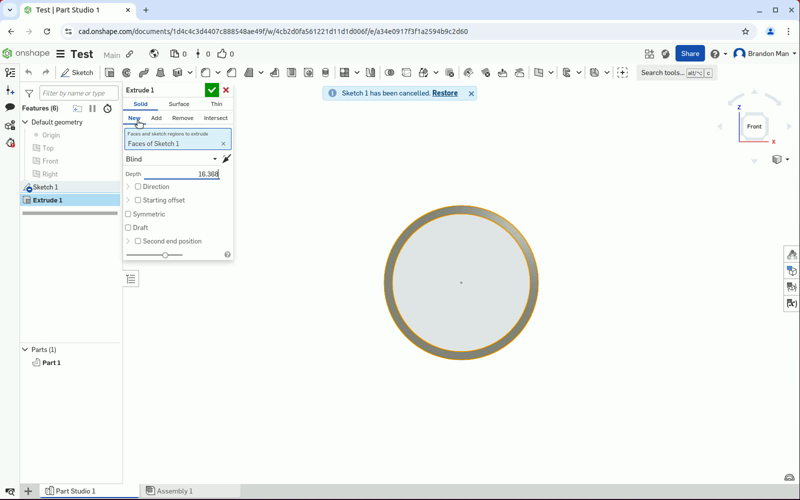
key(enter)
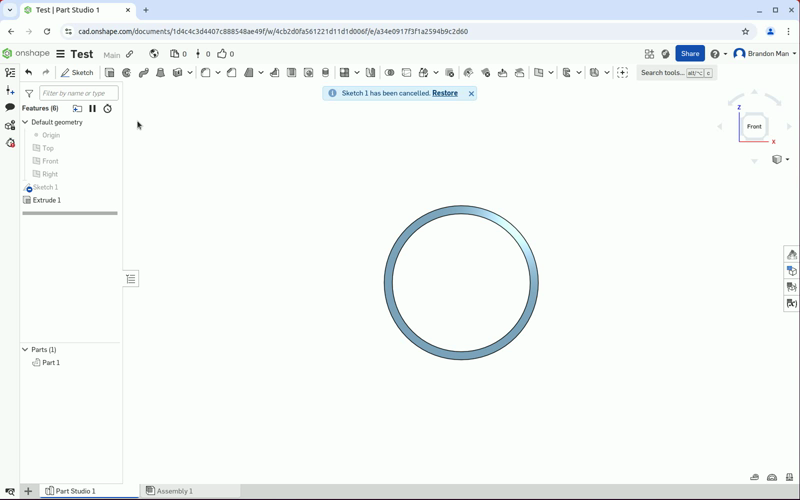
key(shift+h)
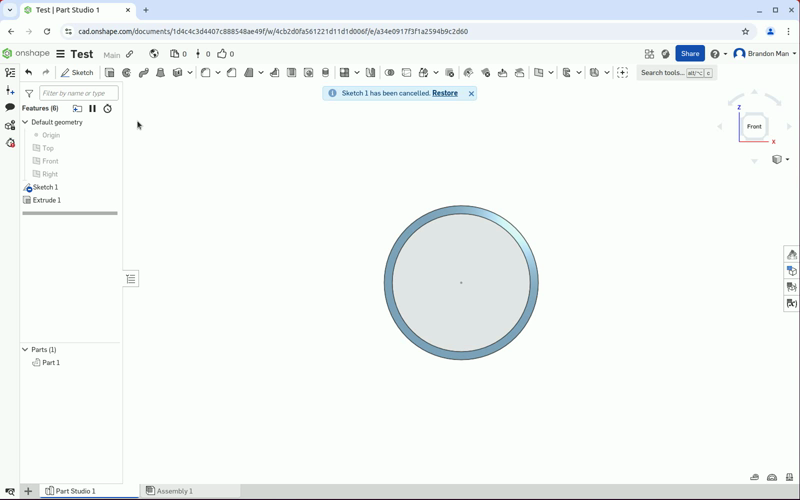
key(shift+h)
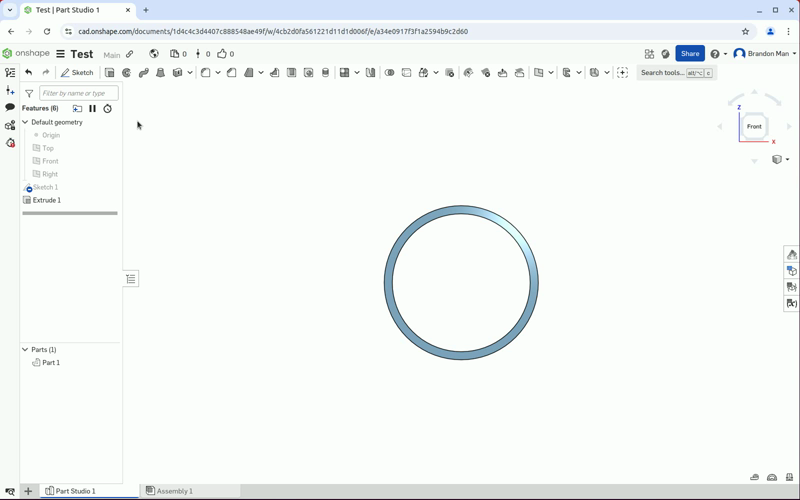
mouse_move(73, 189)
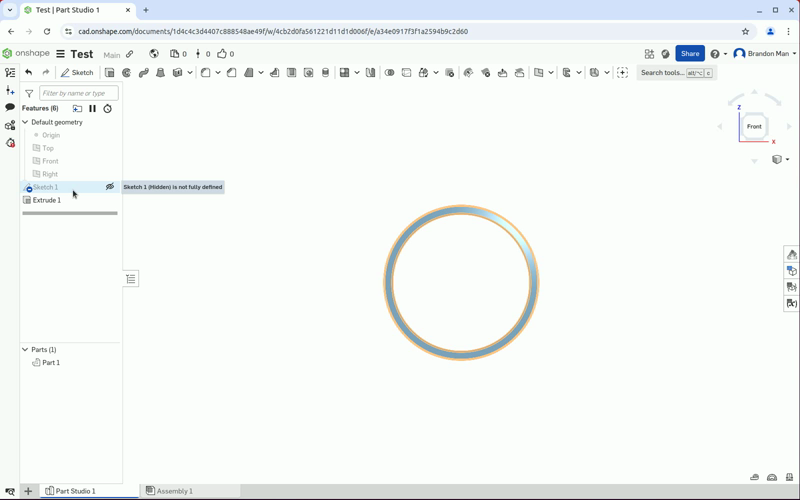
click(73, 189)
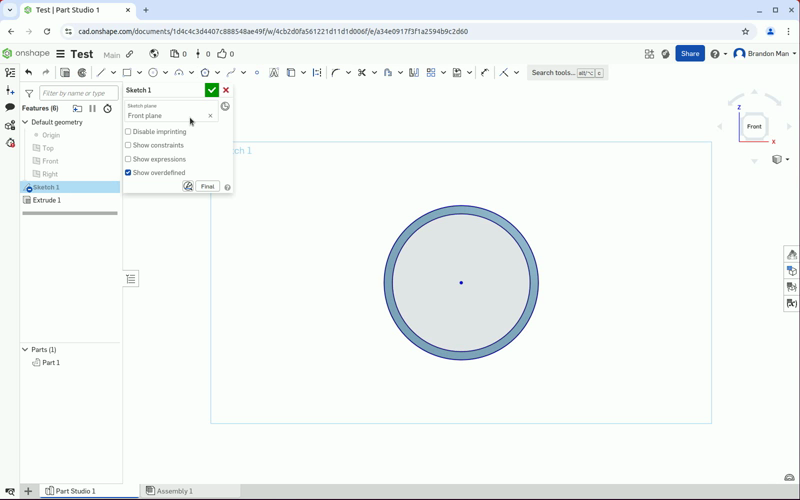
mouse_move(229, 92)
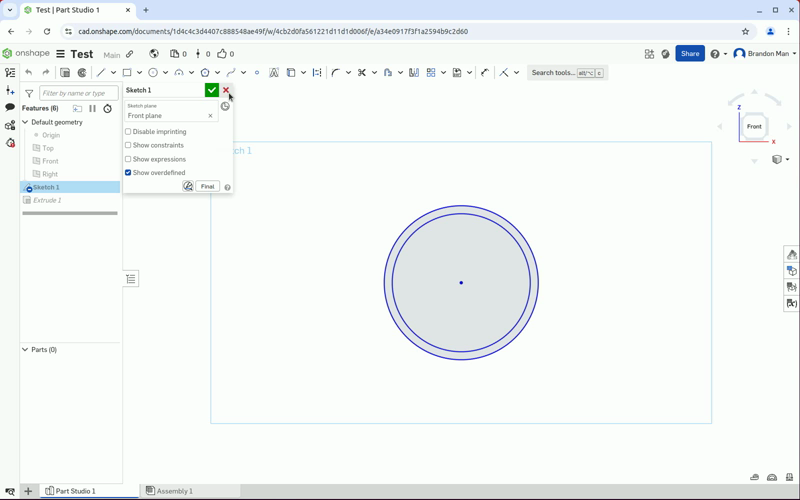
click(229, 92)
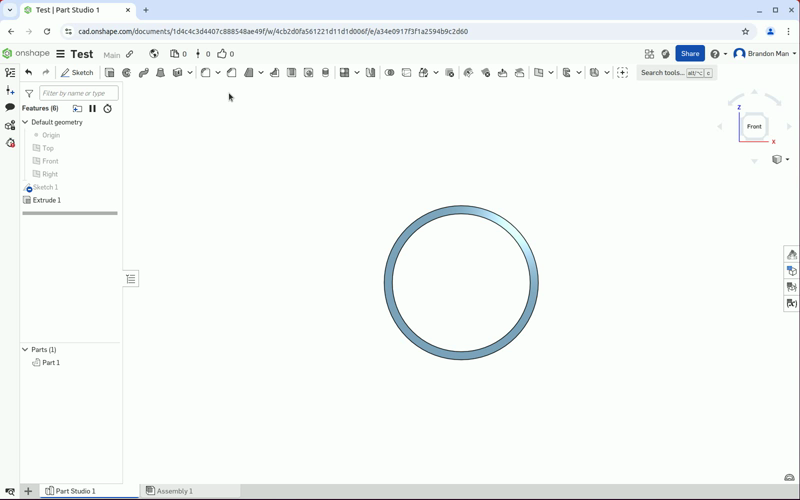
mouse_move(73, 352)
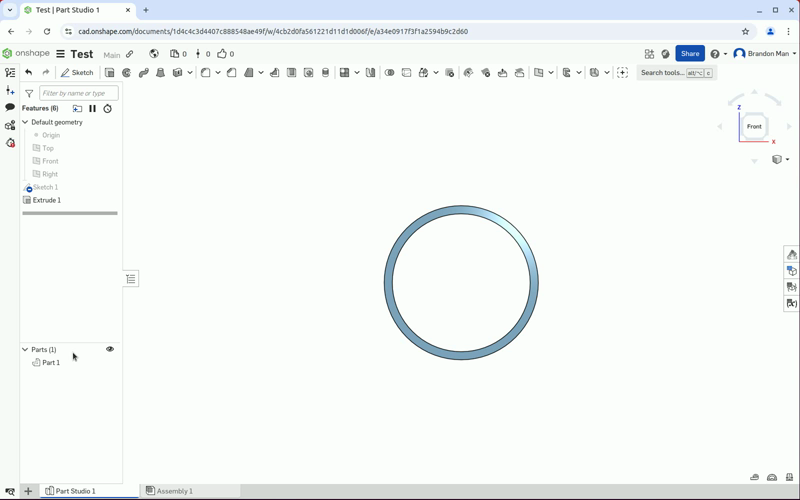
key(y)
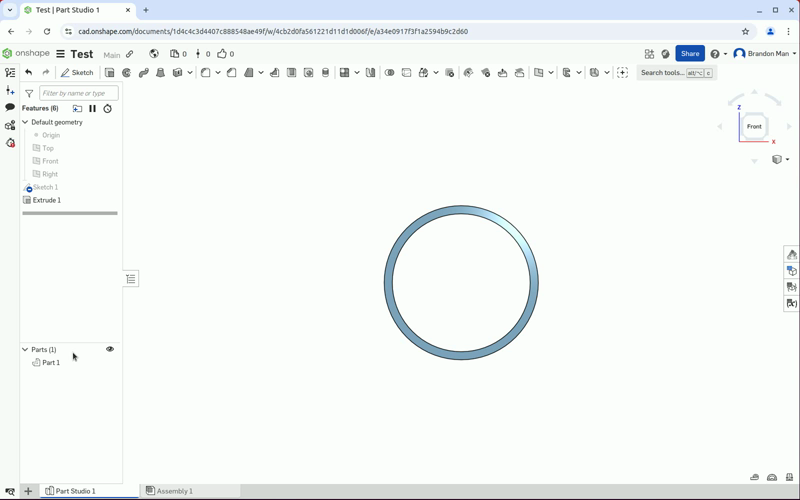
key(shift+p)
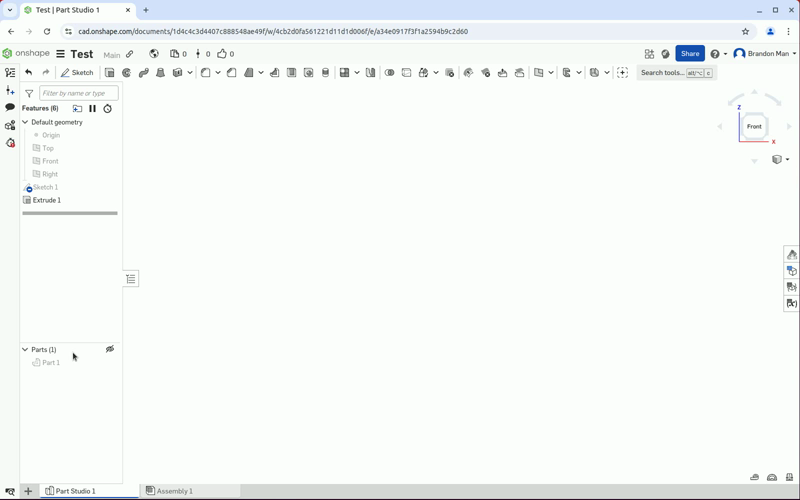
key(space)
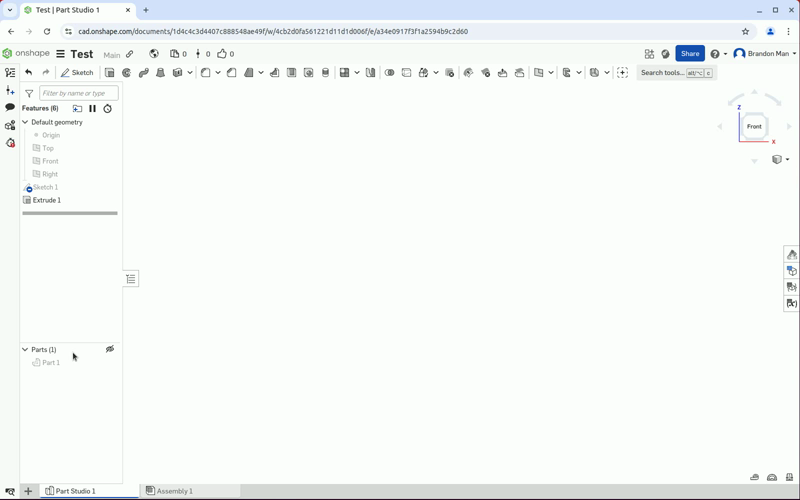
key_down(shift)
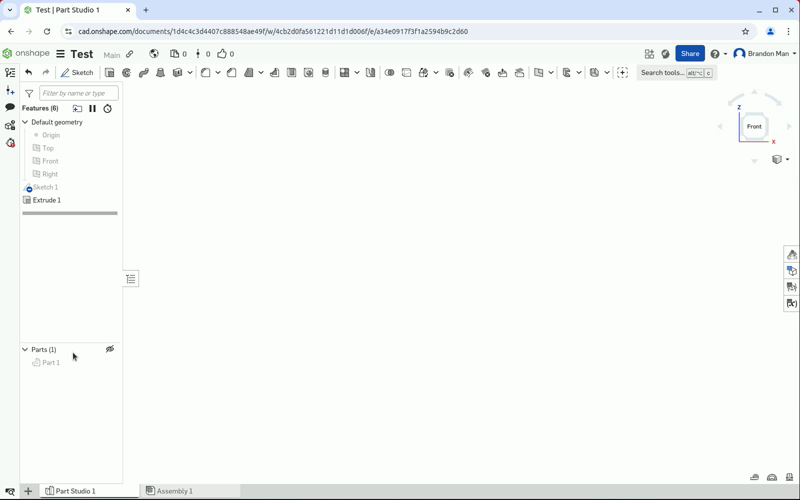
key(left)
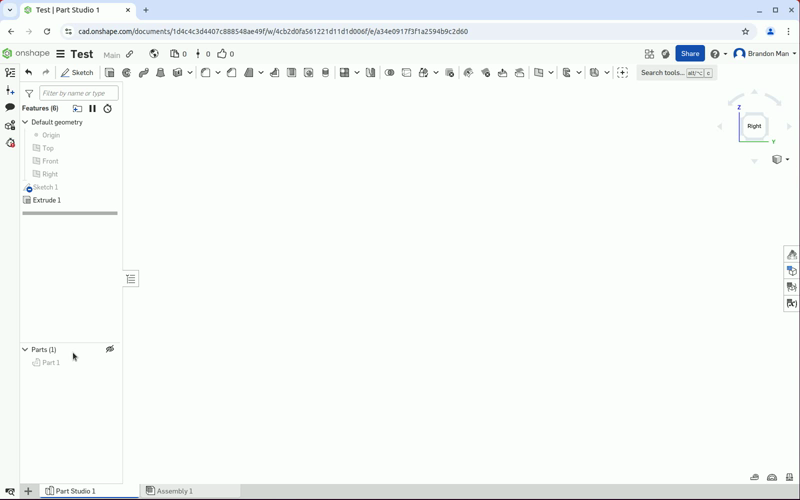
key_up(shift)
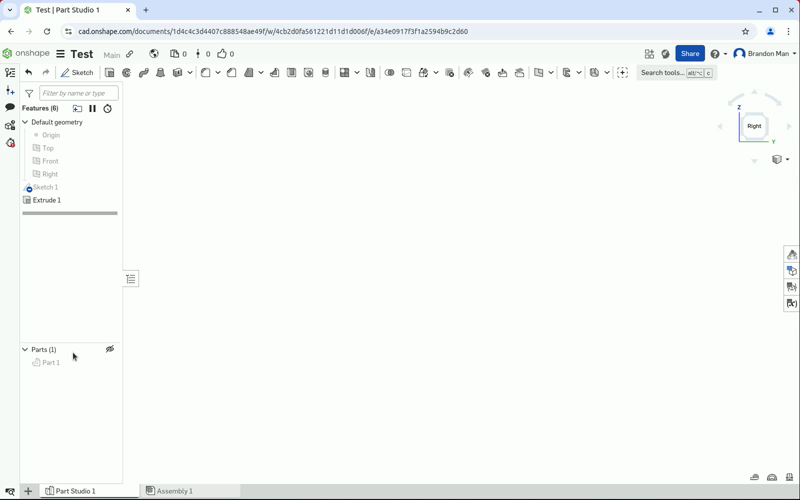
mouse_move(73, 352)
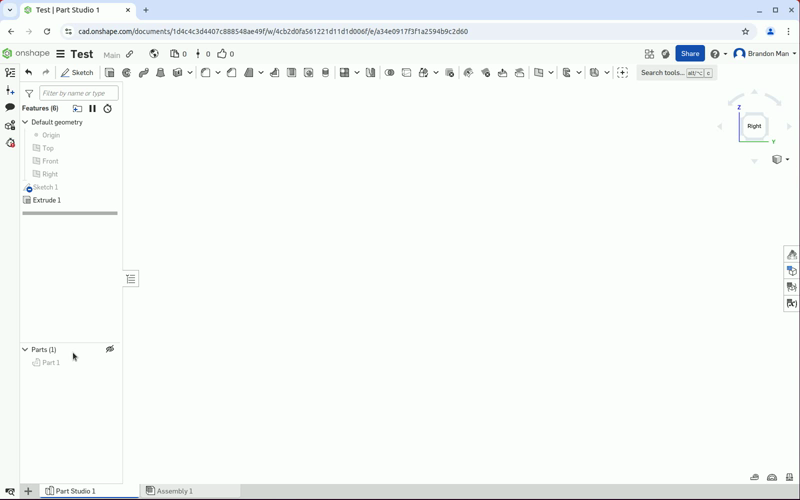
key(shift+y)
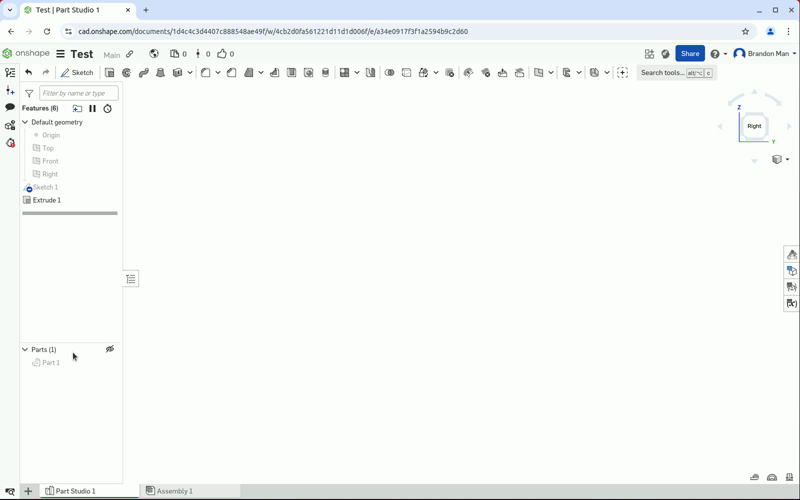
key(shift+s)
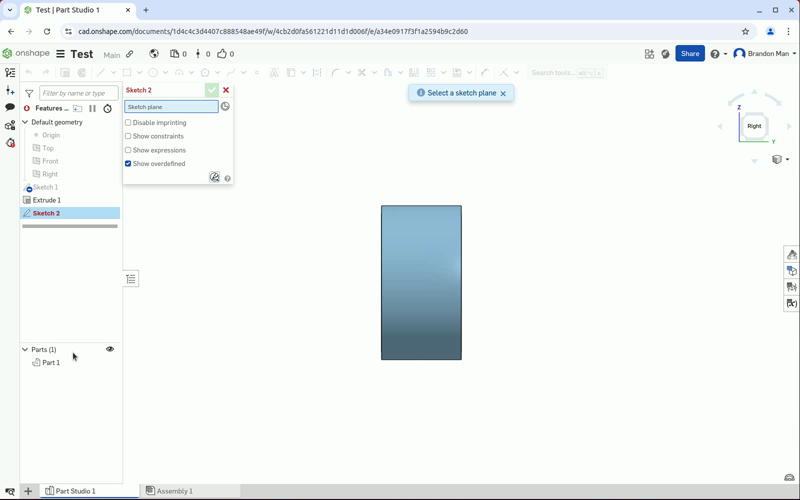
mouse_move(73, 176)
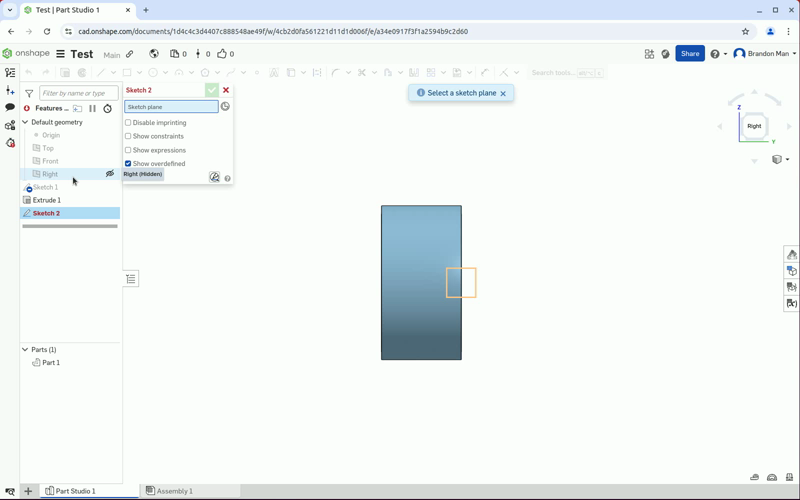
click(73, 176)
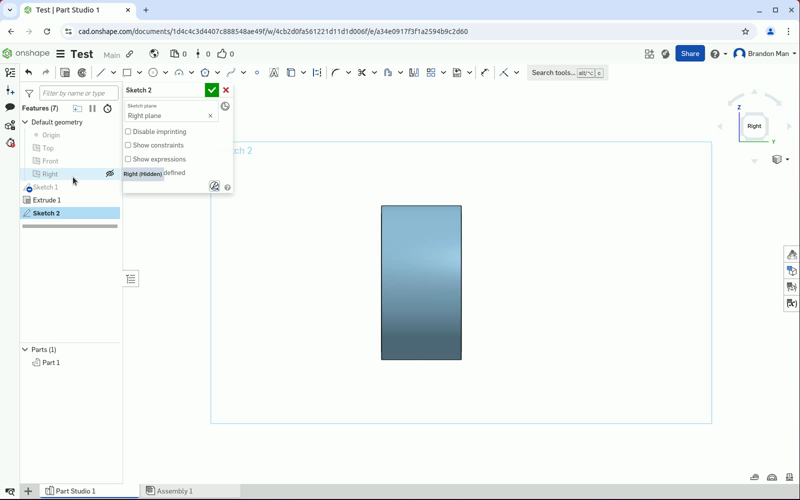
mouse_move(73, 352)
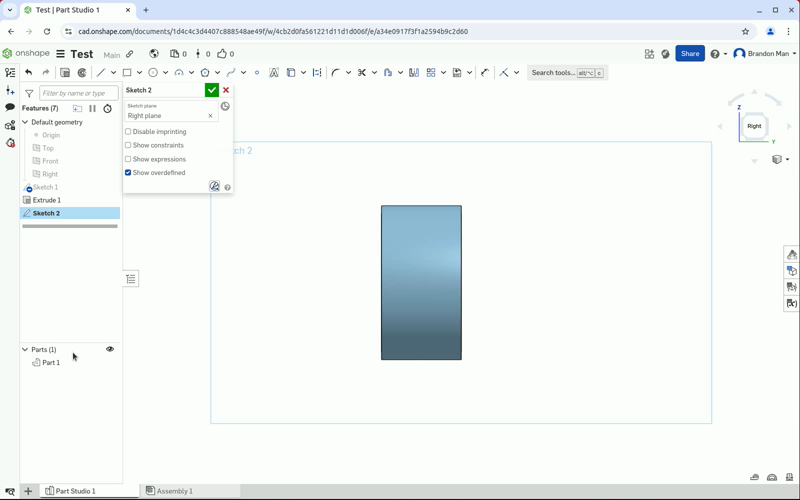
key(y)
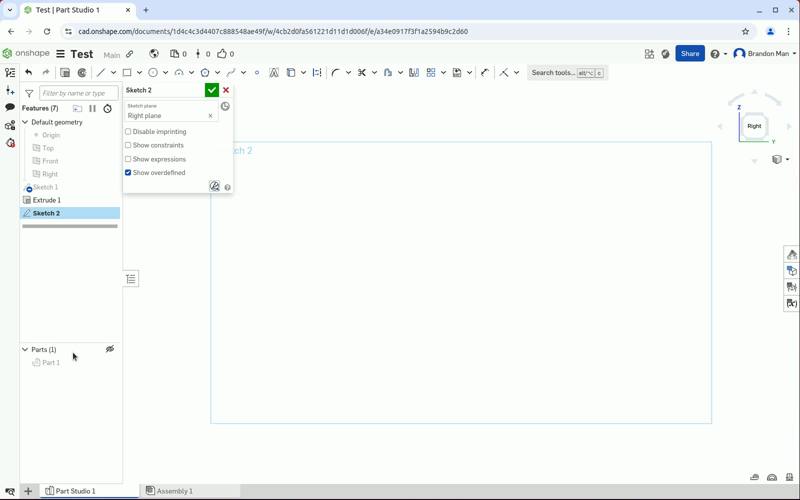
key(c)
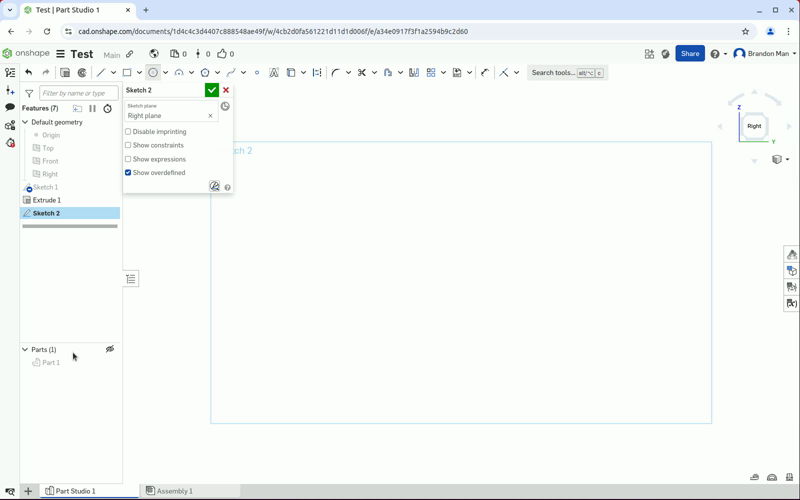
key_down(shift)
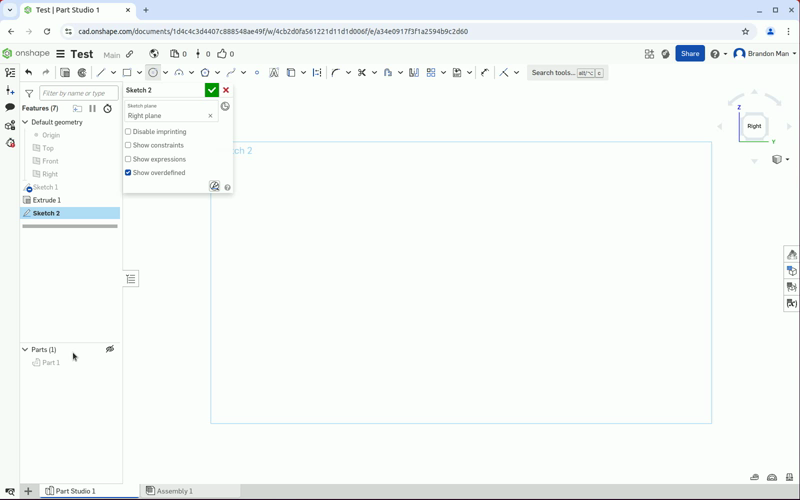
mouse_move(444, 282)
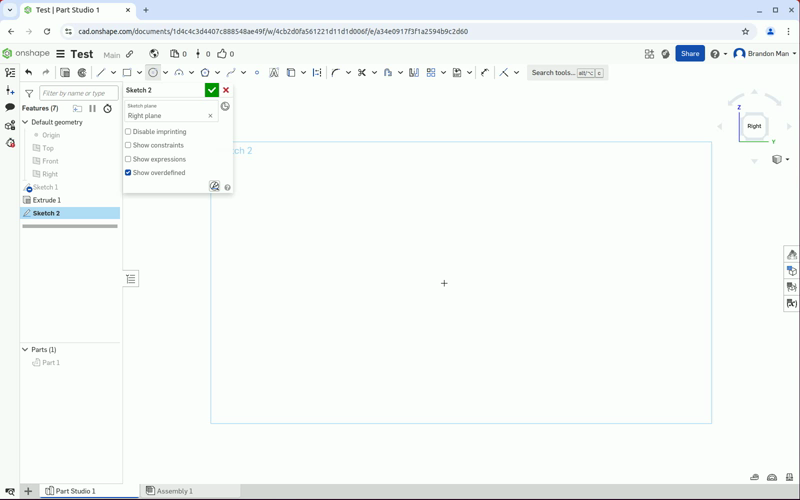
click(444, 282)
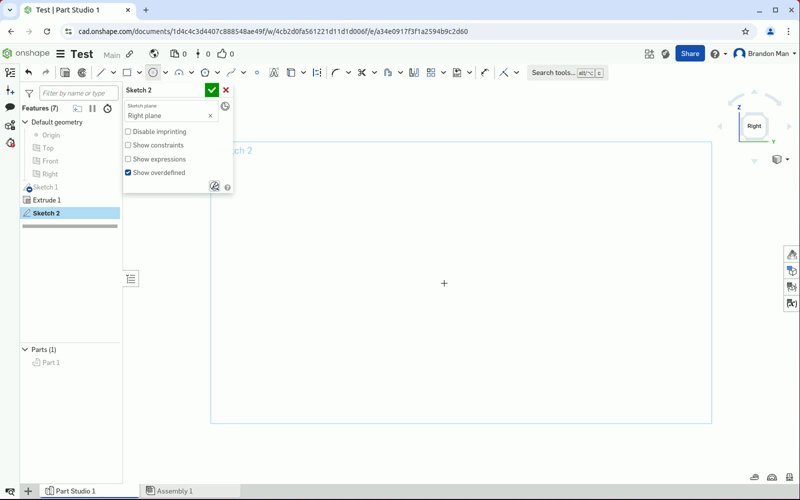
key_up(shift)
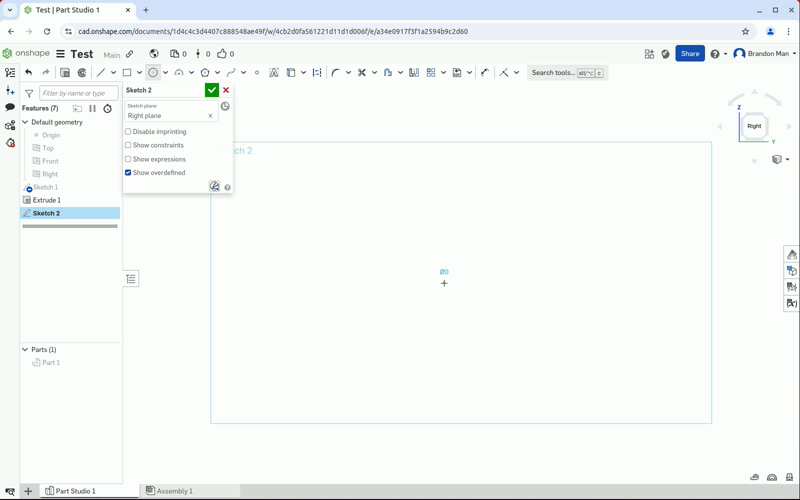
mouse_move(457, 282)
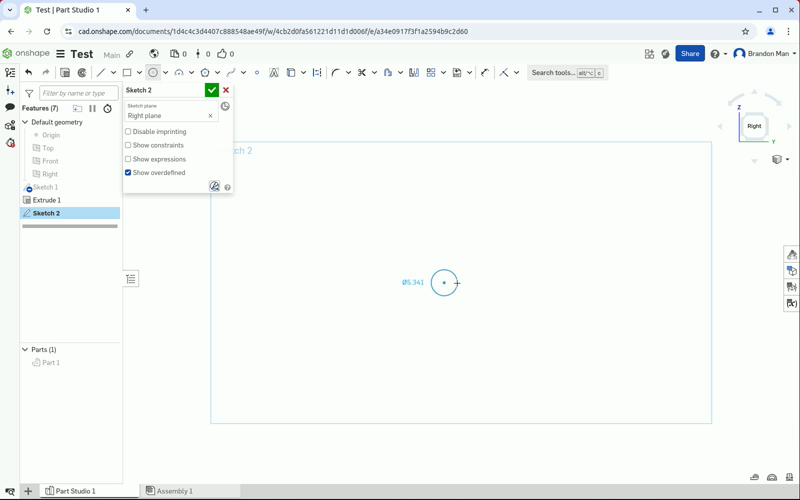
click(457, 282)
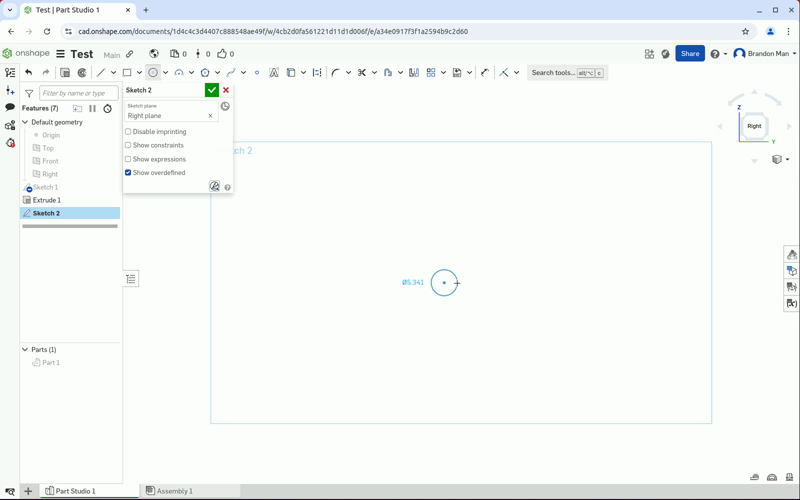
key(esc)
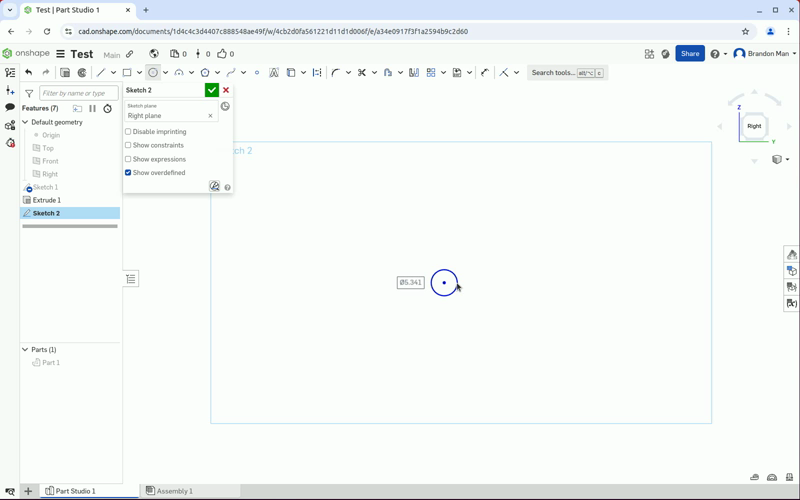
mouse_move(445, 284)
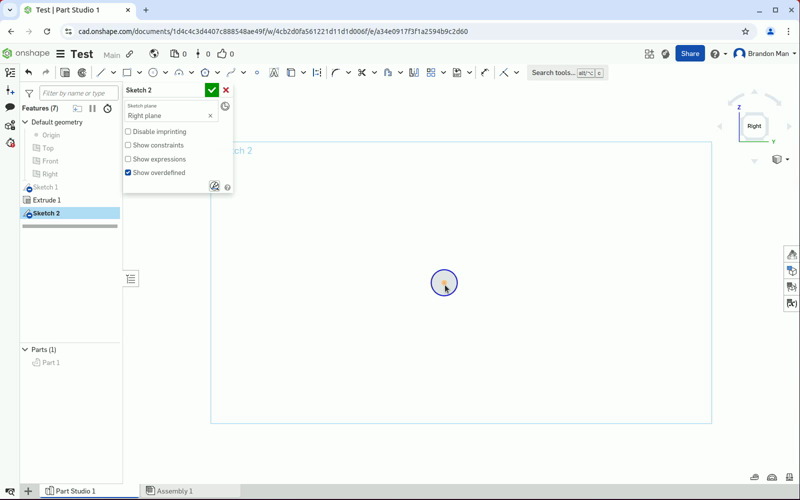
scroll(6)
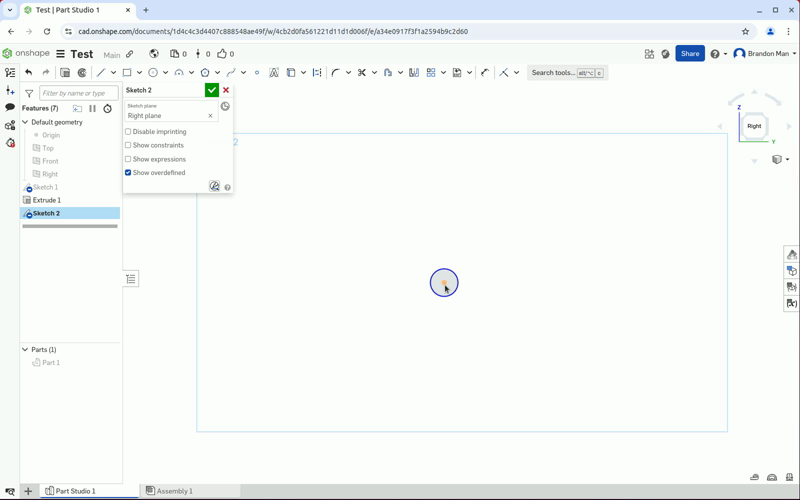
scroll(6)
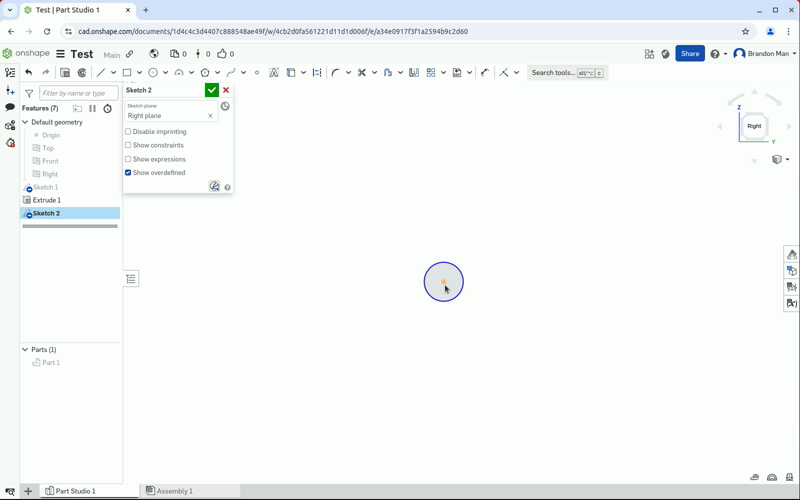
scroll(6)
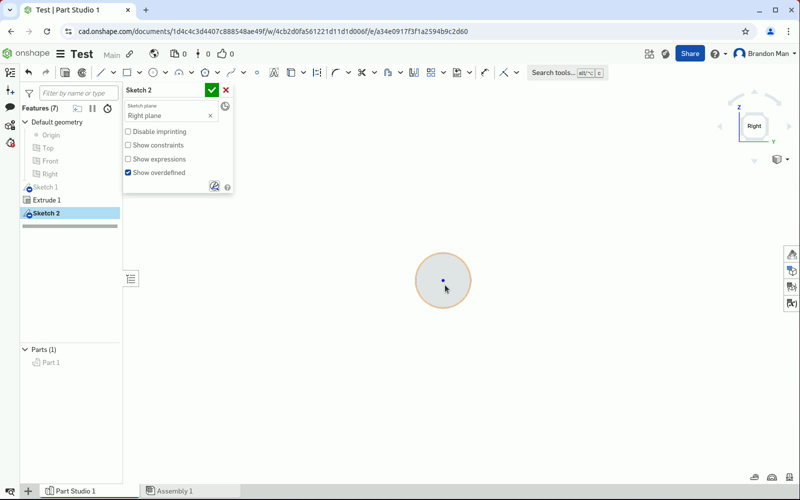
scroll(6)
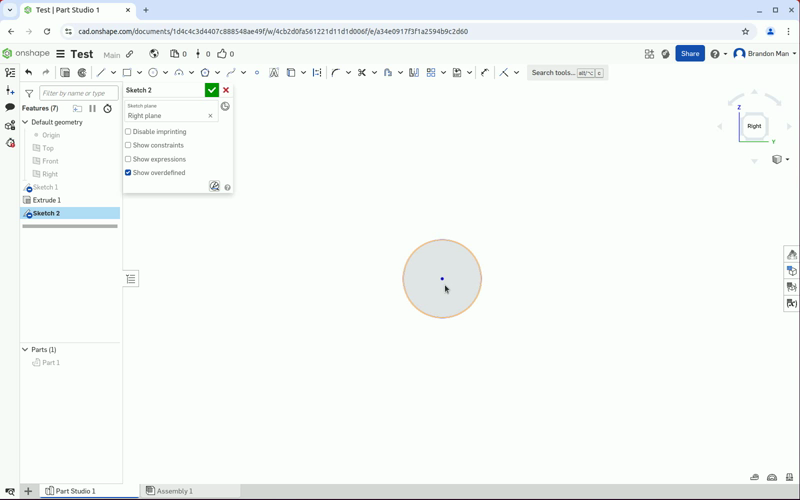
scroll(6)
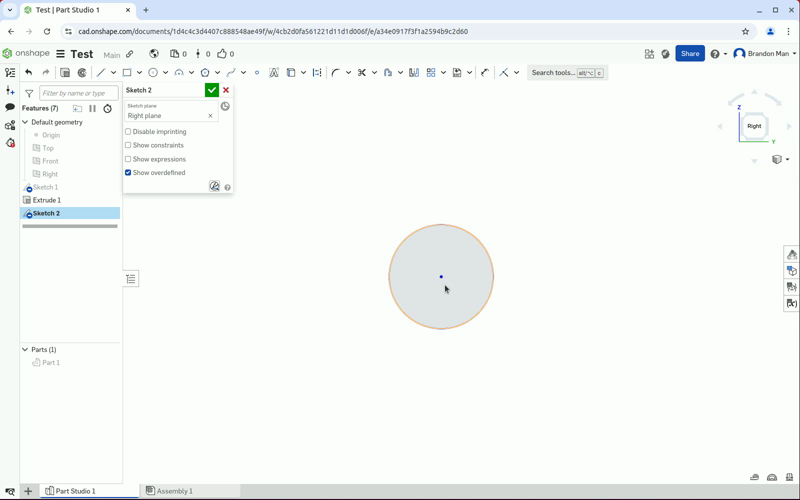
scroll(6)
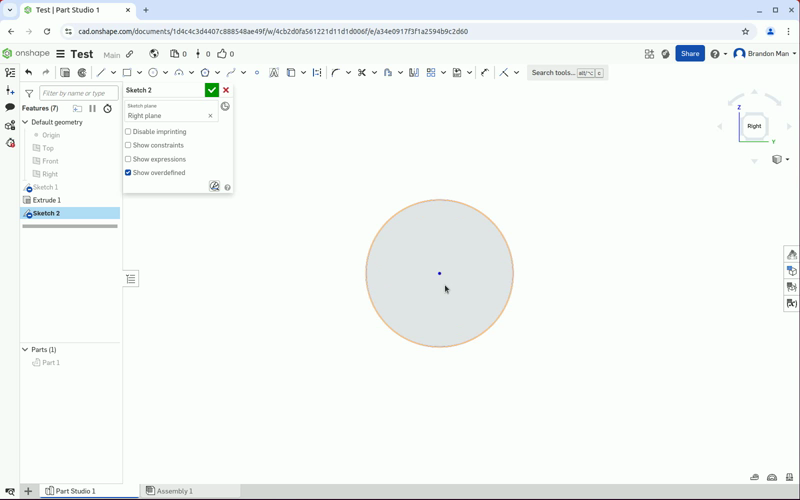
scroll(6)
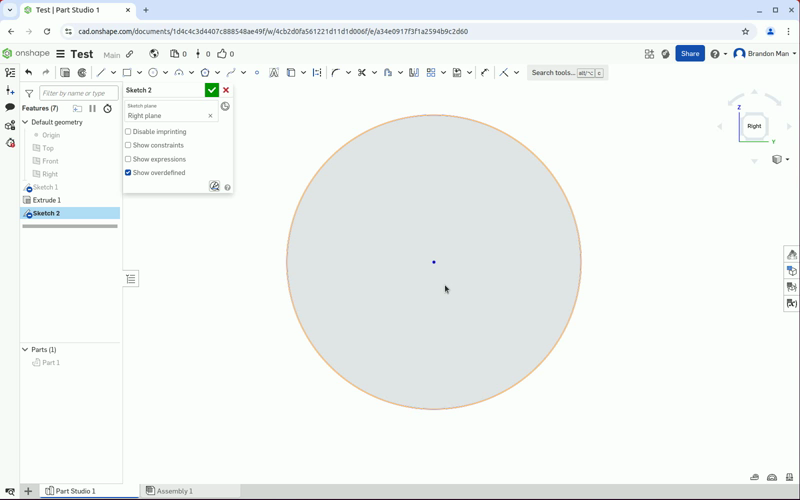
click(445, 284)
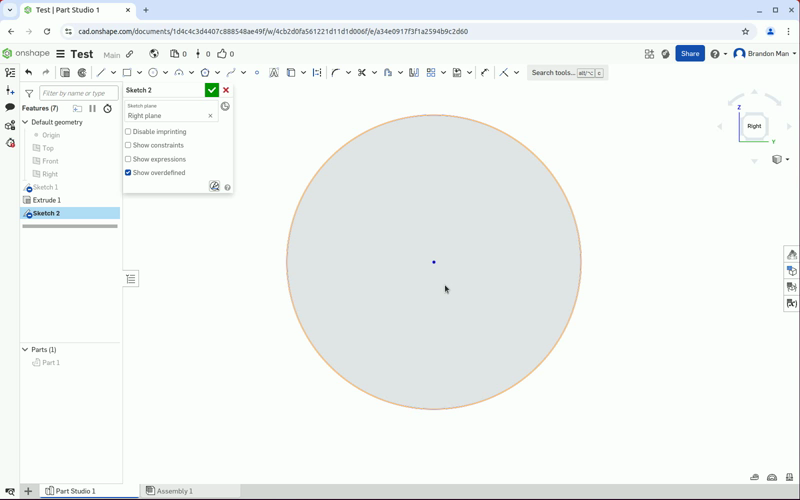
scroll(-6)
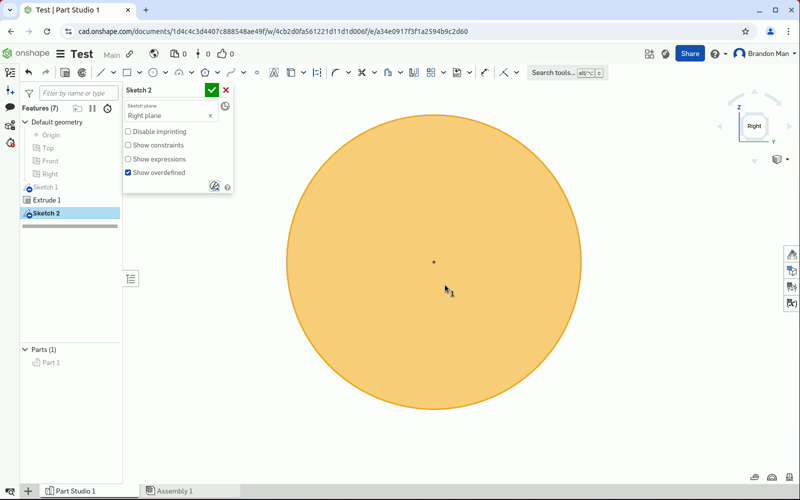
scroll(-6)
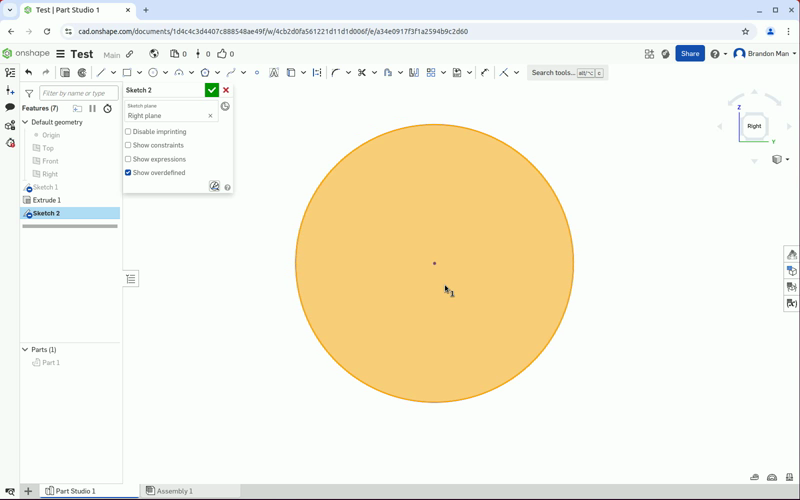
scroll(-6)
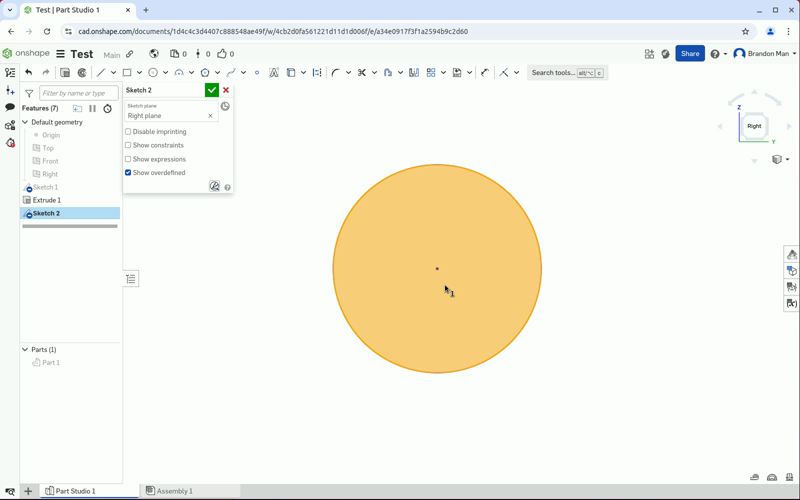
scroll(-6)
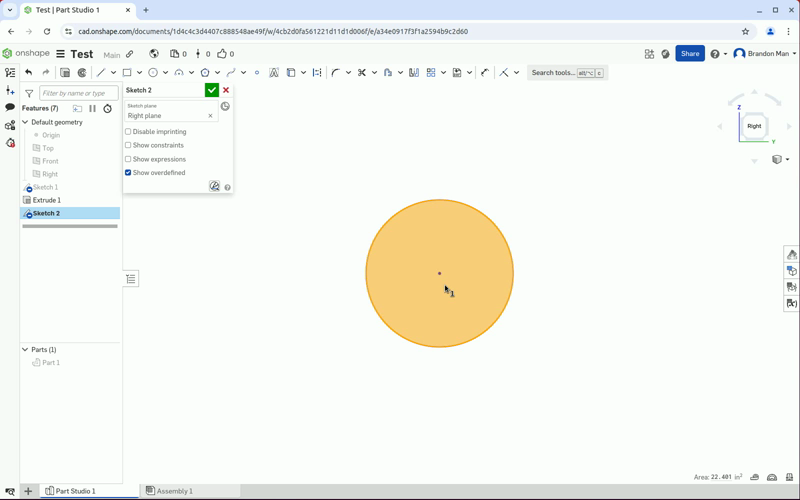
scroll(-6)
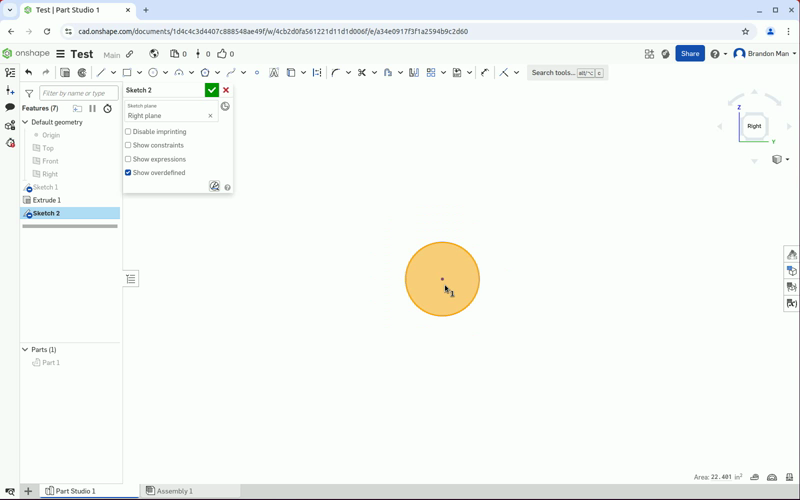
scroll(-6)
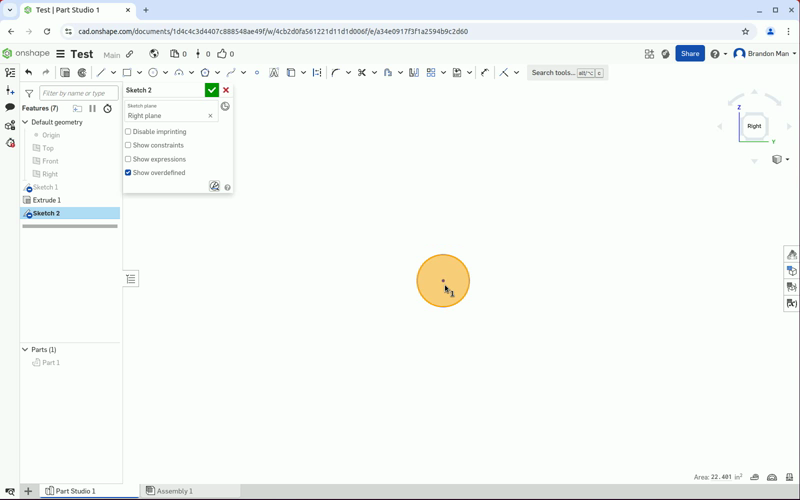
scroll(-6)
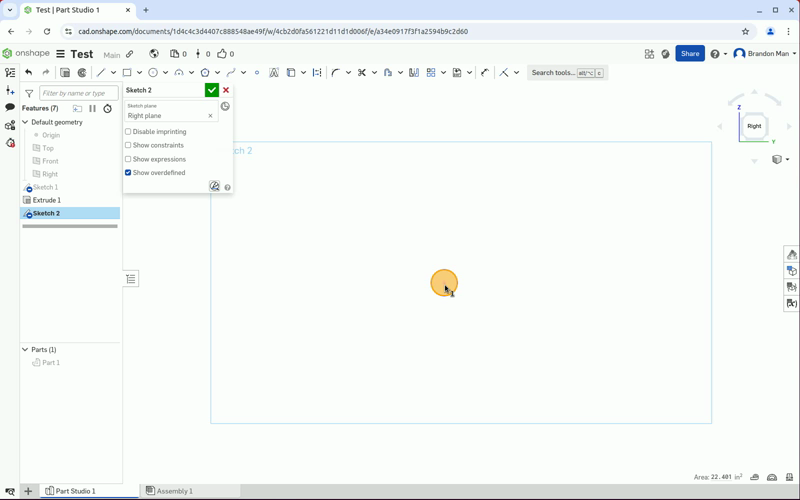
mouse_move(73, 352)
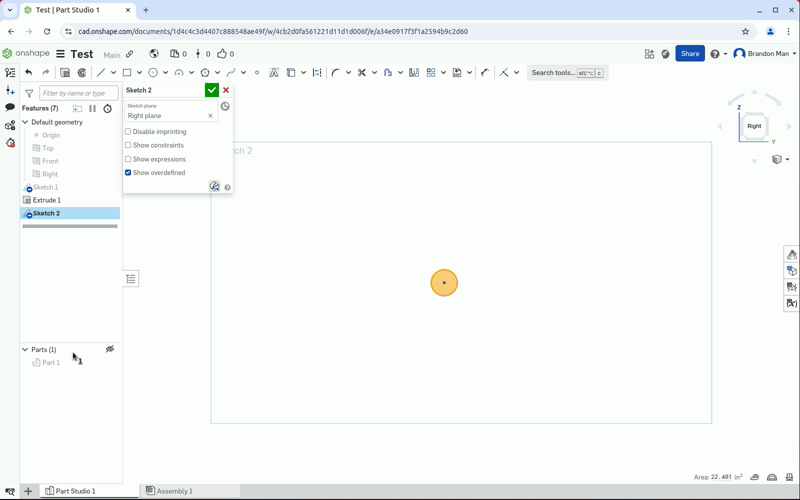
key(shift+y)
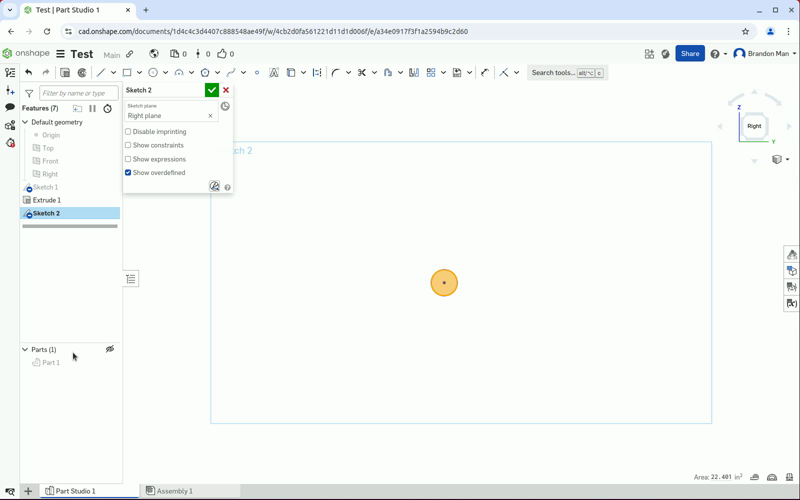
key(shift+e)
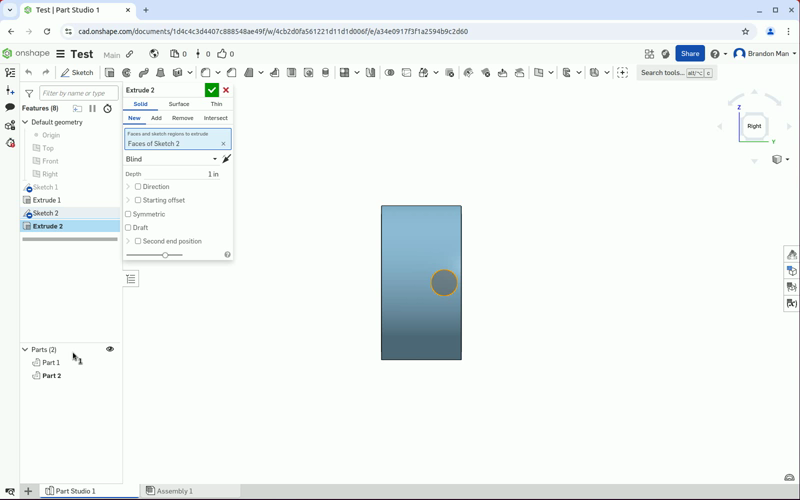
mouse_move(143, 106)
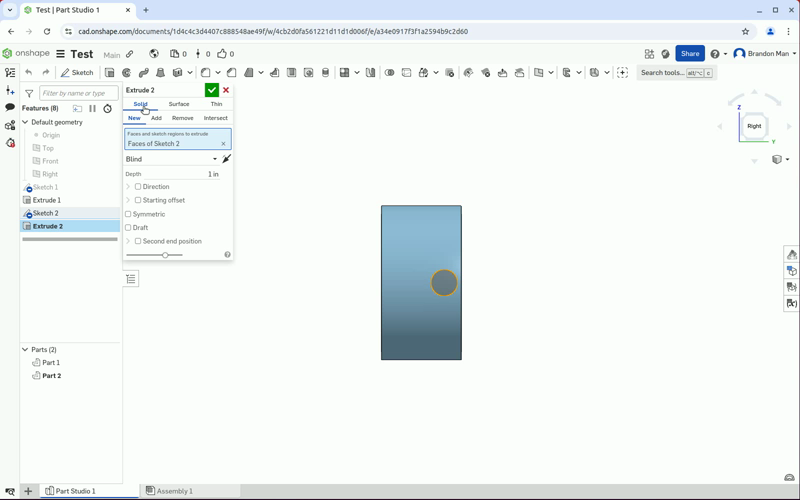
click(143, 106)
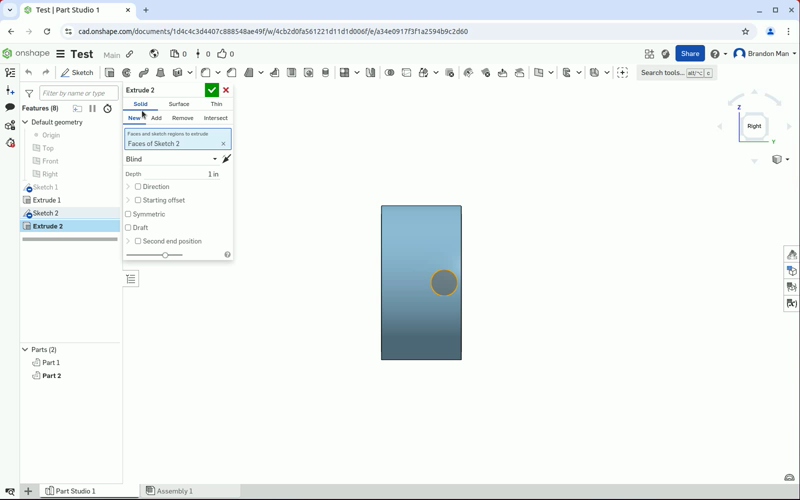
mouse_move(137, 120)
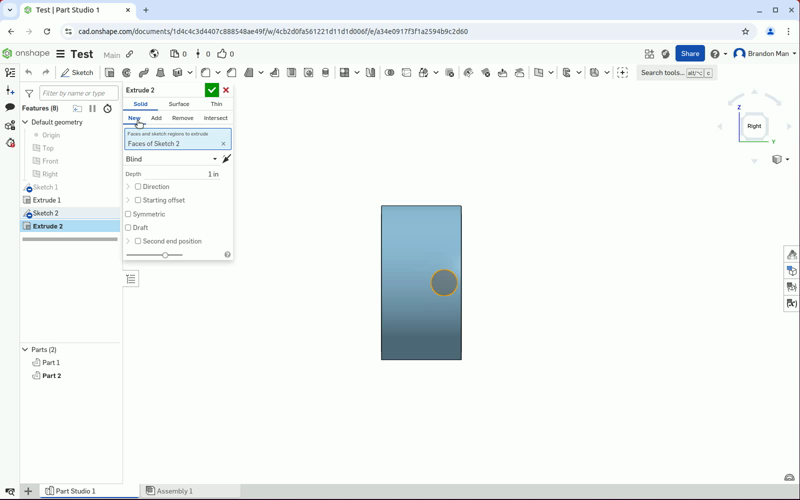
click(137, 120)
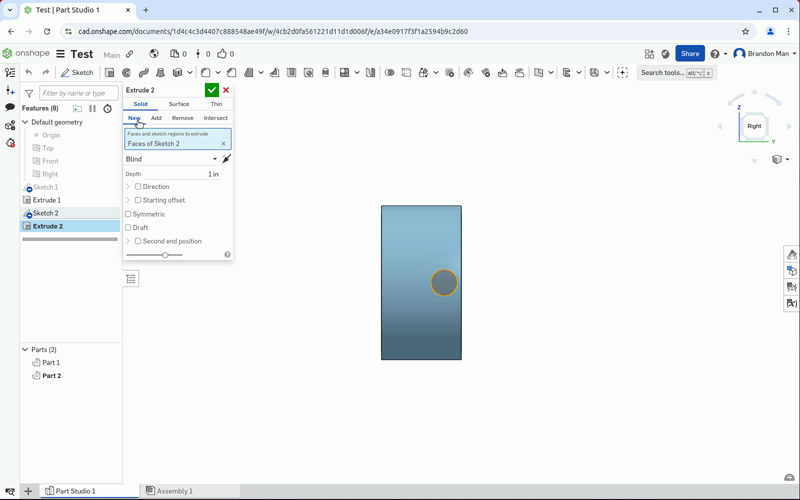
key(tab, 4)
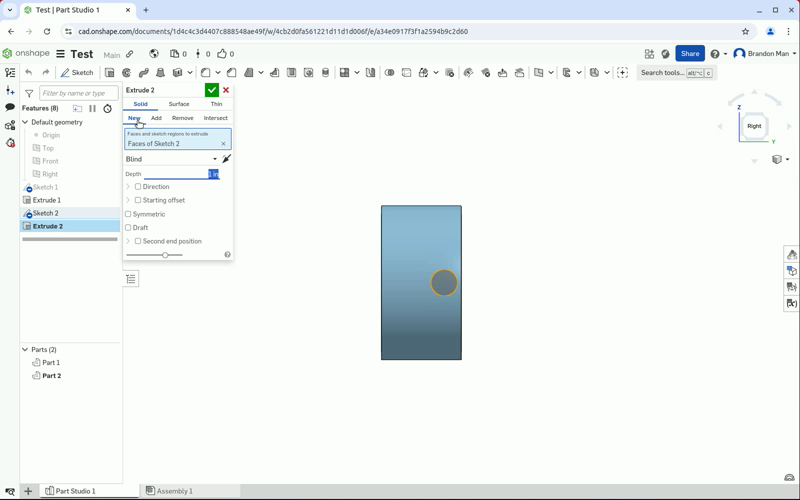
text(22.627)
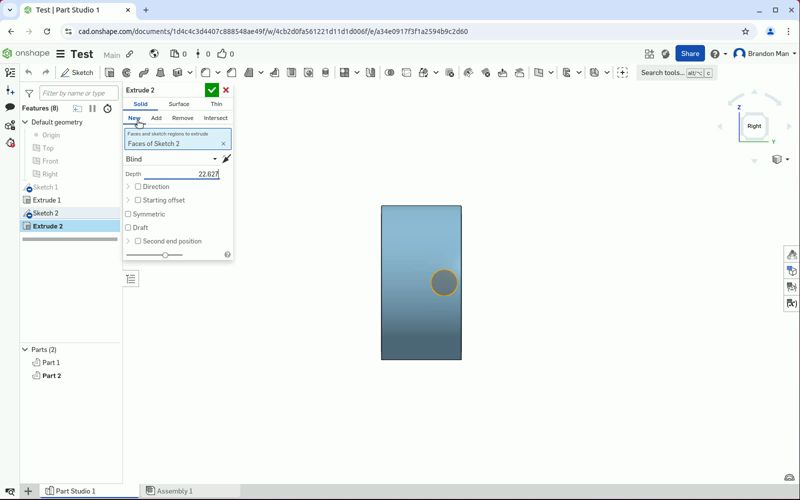
key(tab, 3)
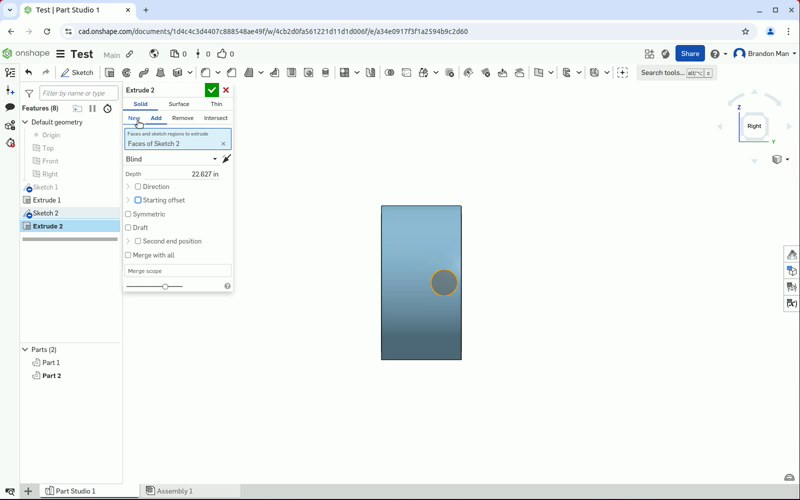
key(tab, 2)
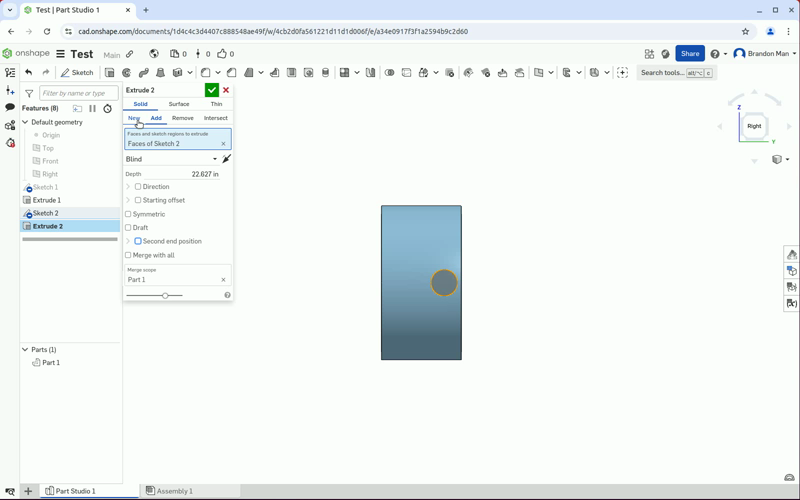
key(space)
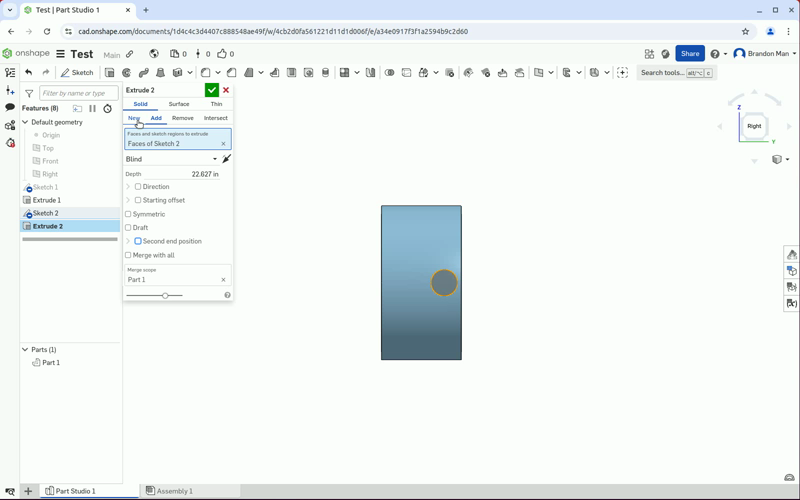
key(tab, 3)
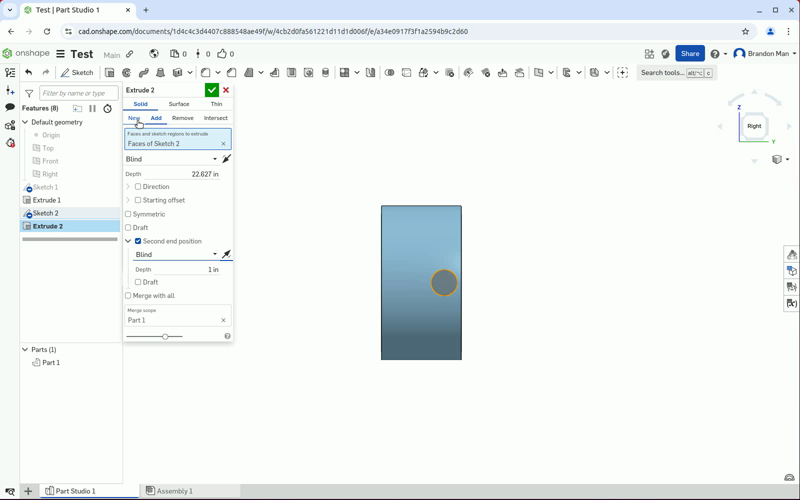
text(14.683)
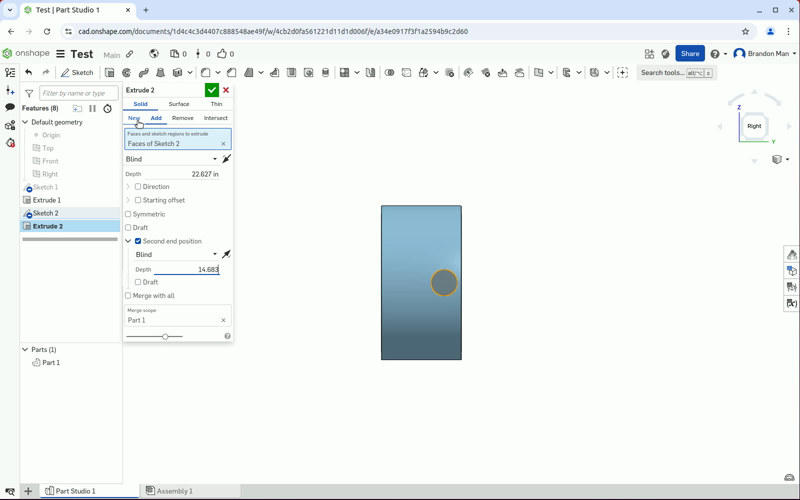
key(enter)
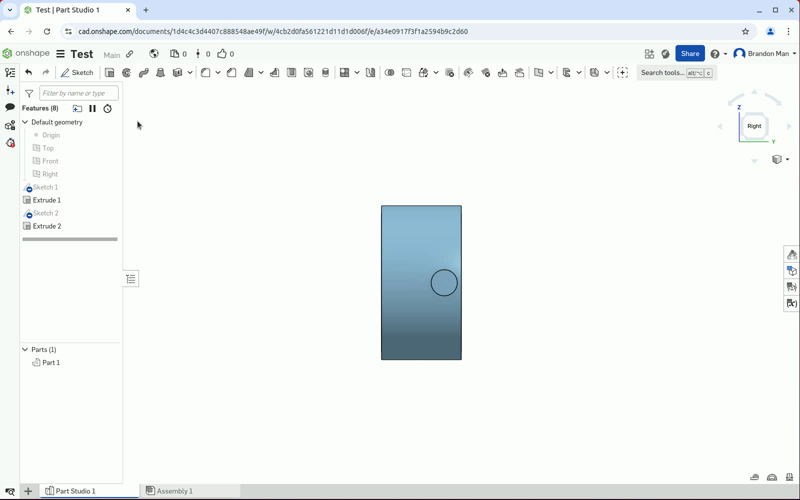
key(shift+h)
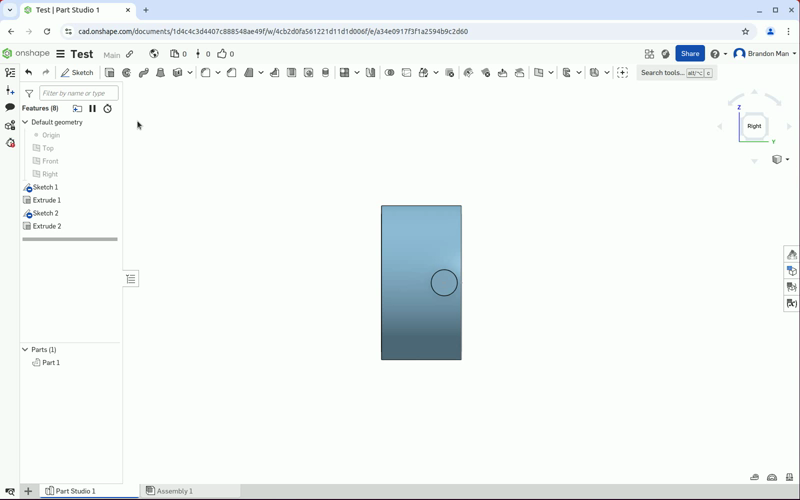
key(shift+h)
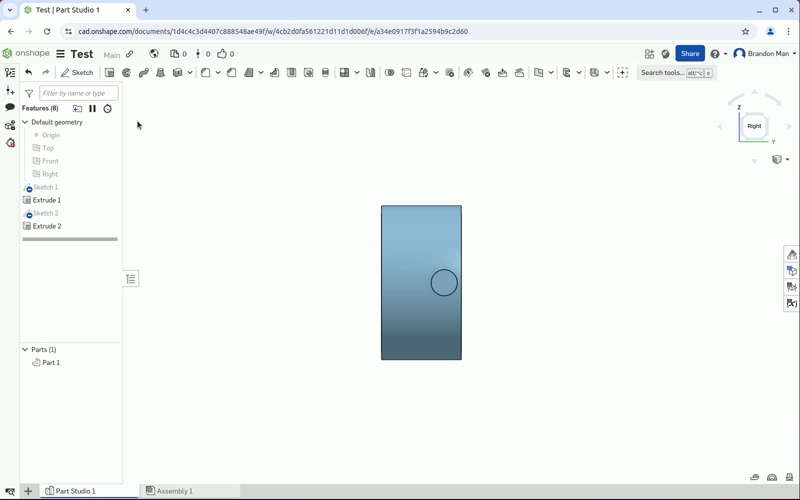
mouse_move(73, 189)
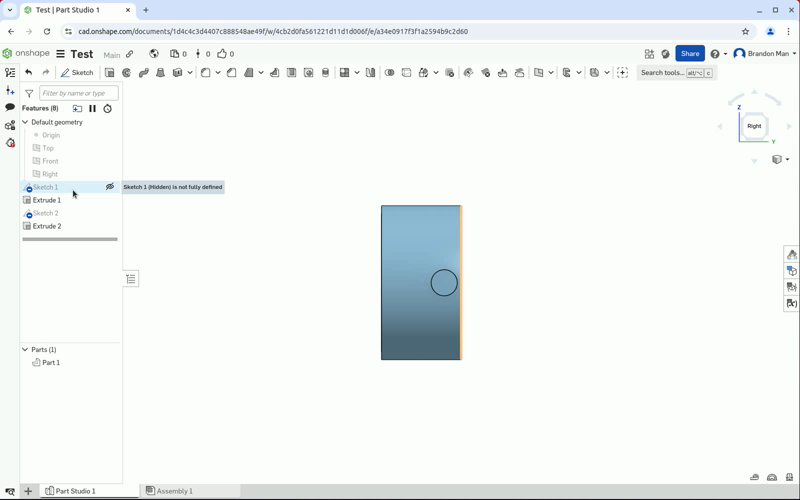
click(73, 189)
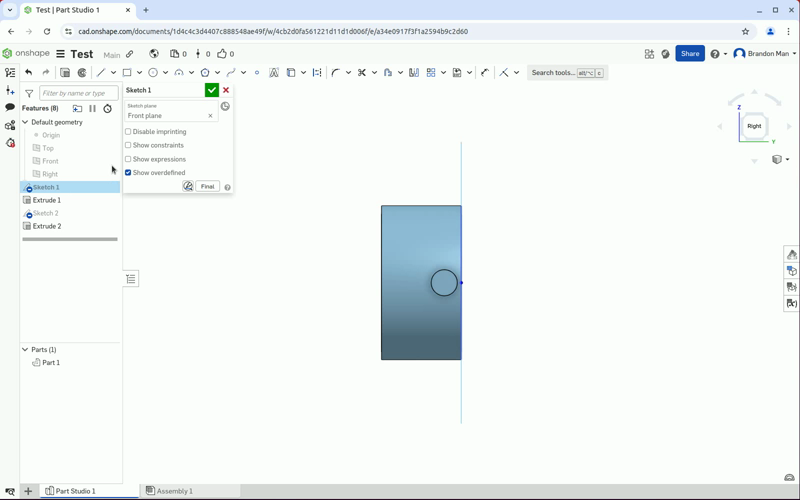
mouse_move(229, 92)
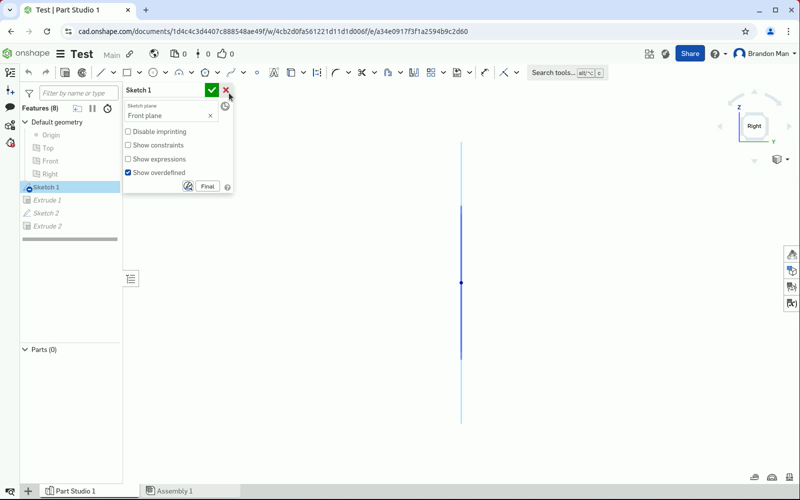
click(229, 92)
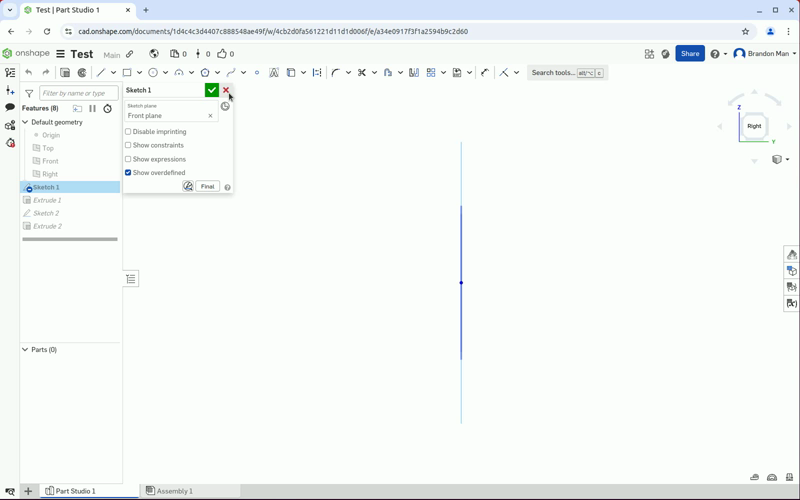
key(shift+s)
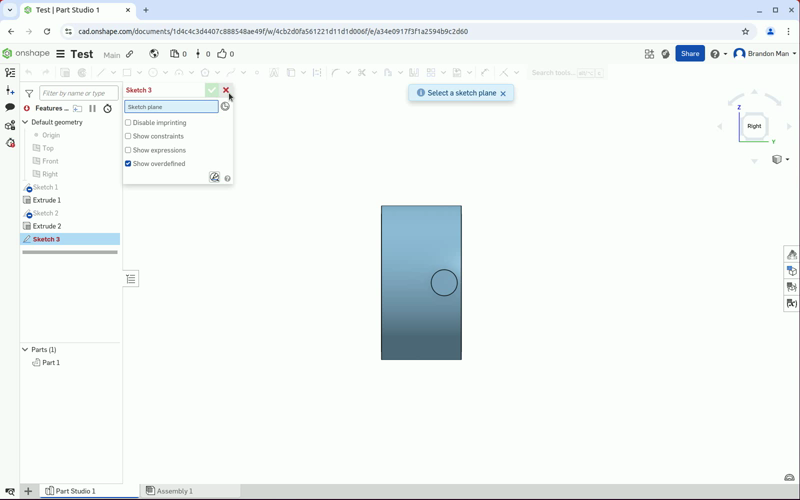
mouse_move(73, 176)
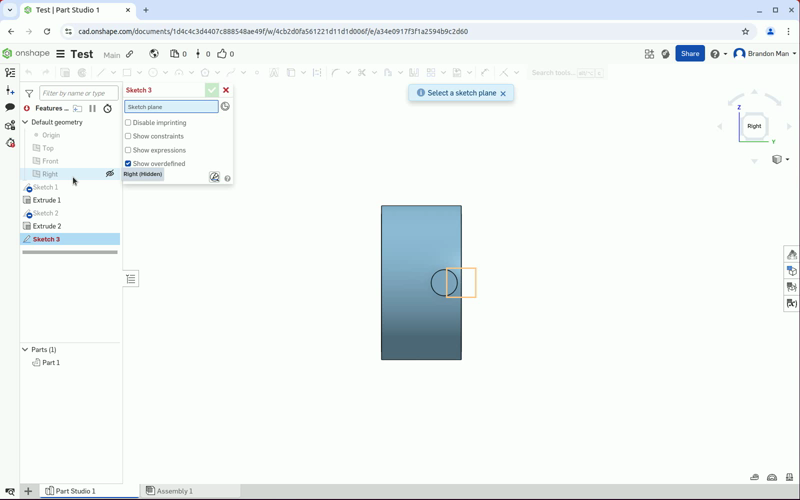
click(73, 176)
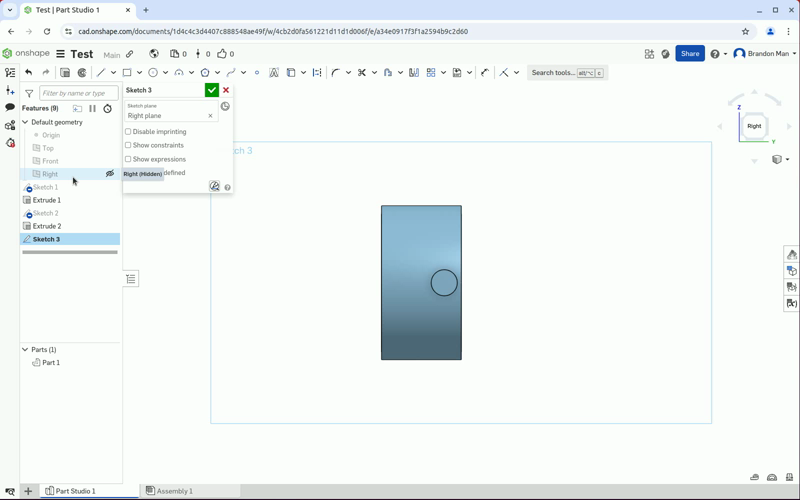
mouse_move(73, 352)
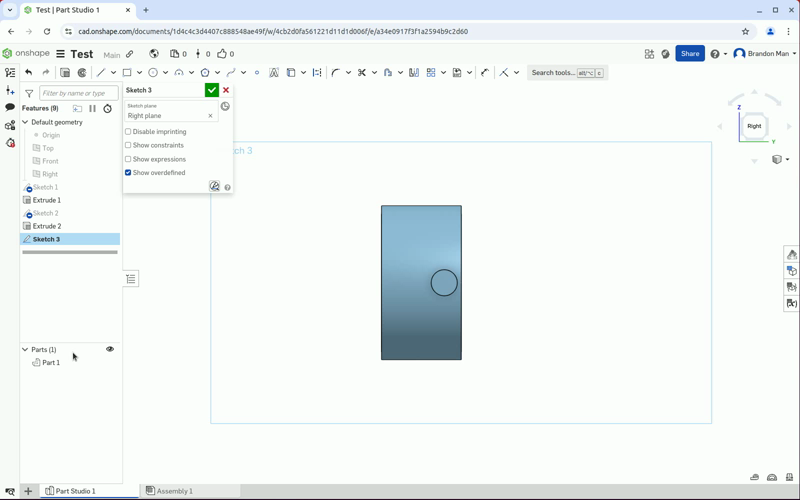
key(y)
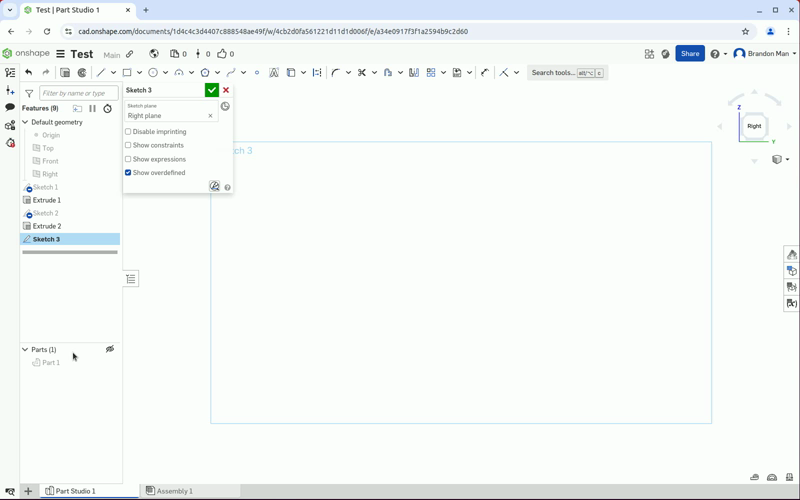
key(c)
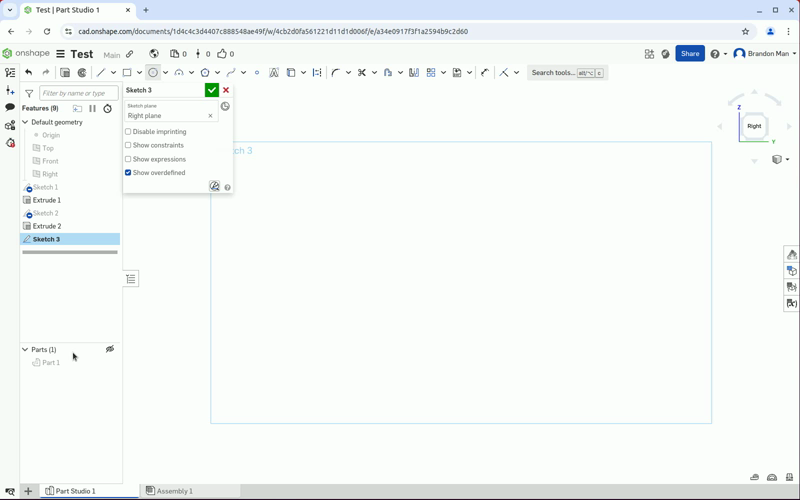
key_down(shift)
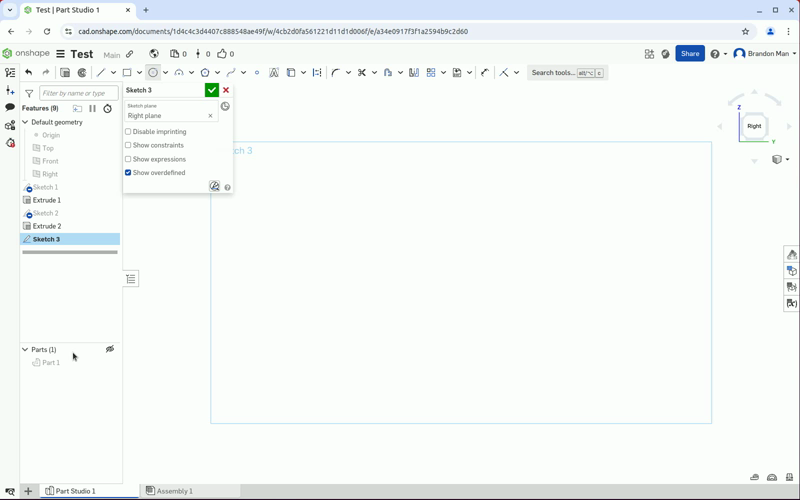
mouse_move(444, 282)
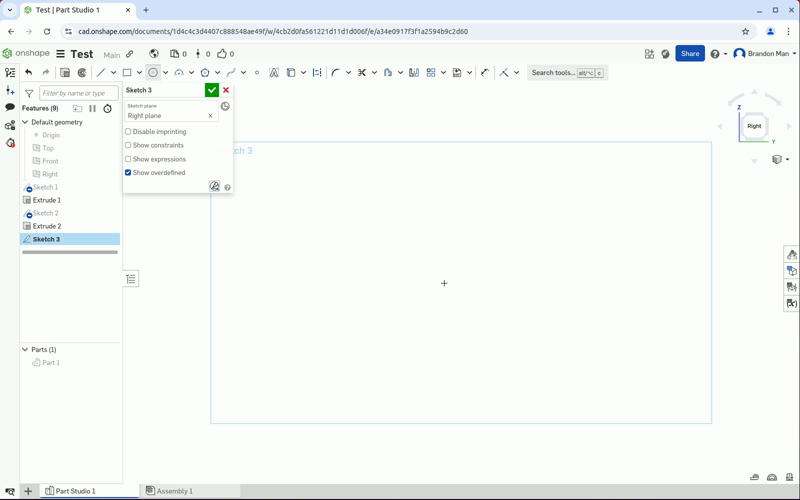
click(444, 282)
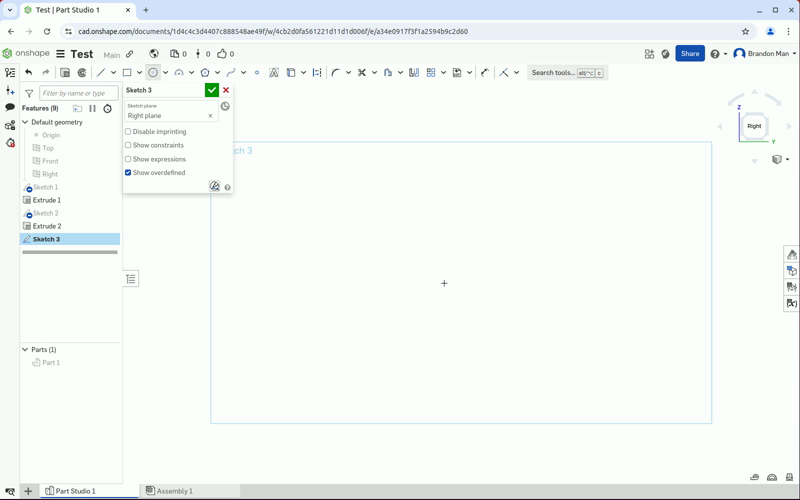
key_up(shift)
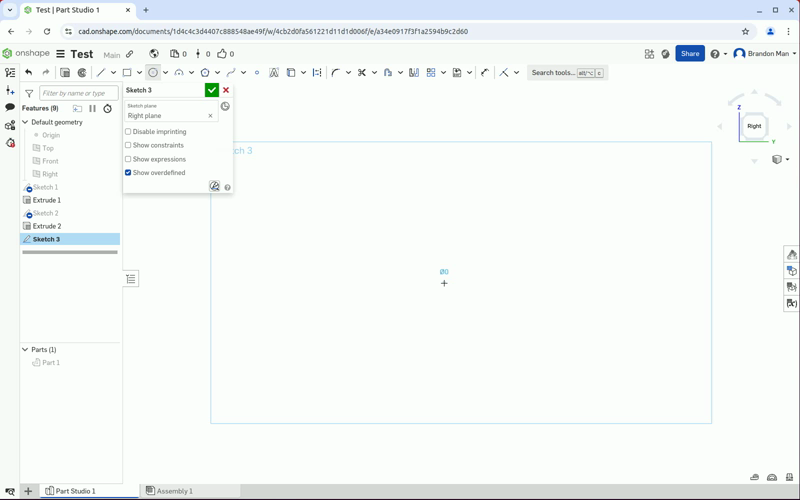
mouse_move(457, 282)
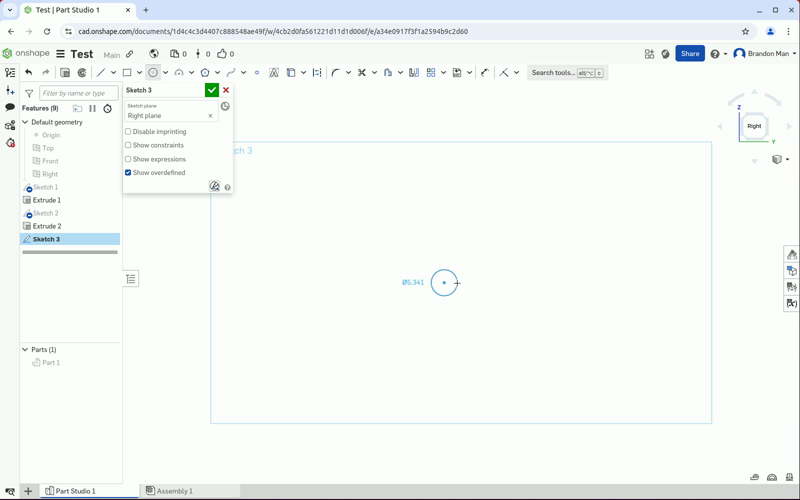
click(457, 282)
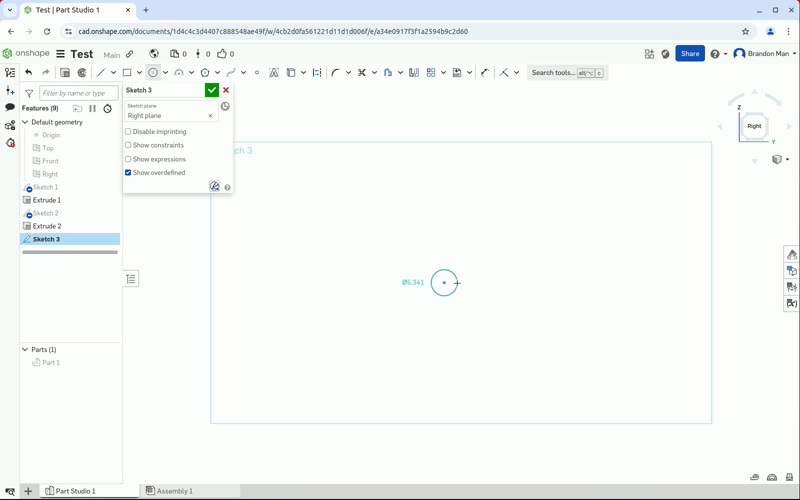
key(esc)
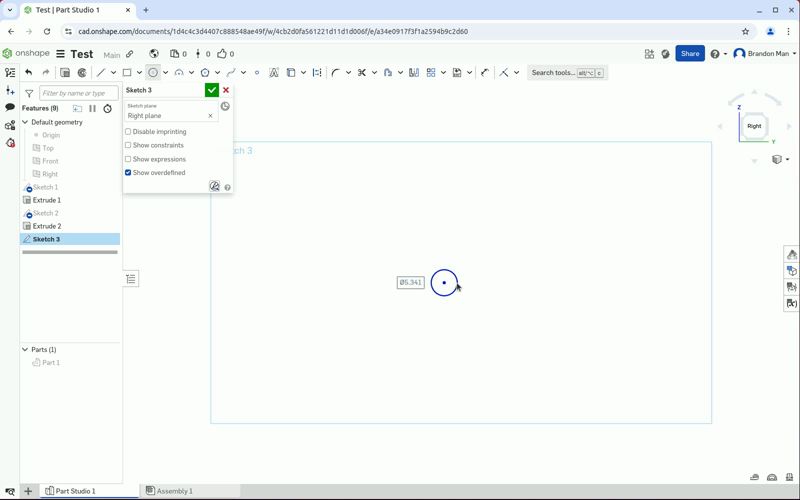
mouse_move(446, 287)
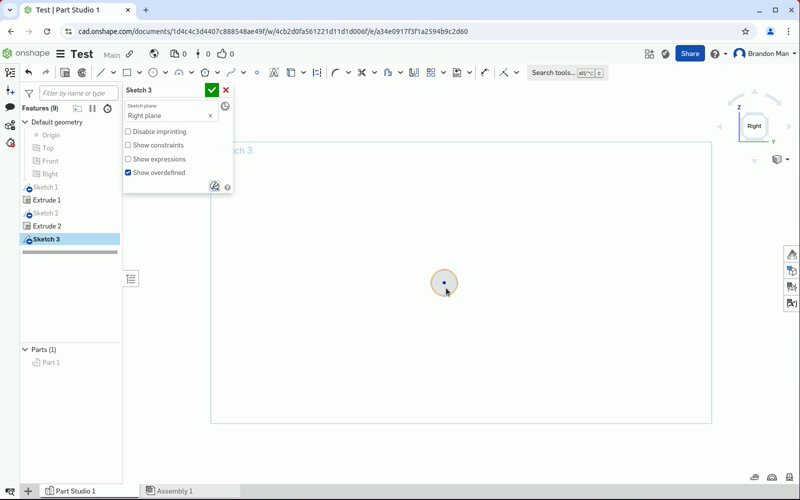
scroll(6)
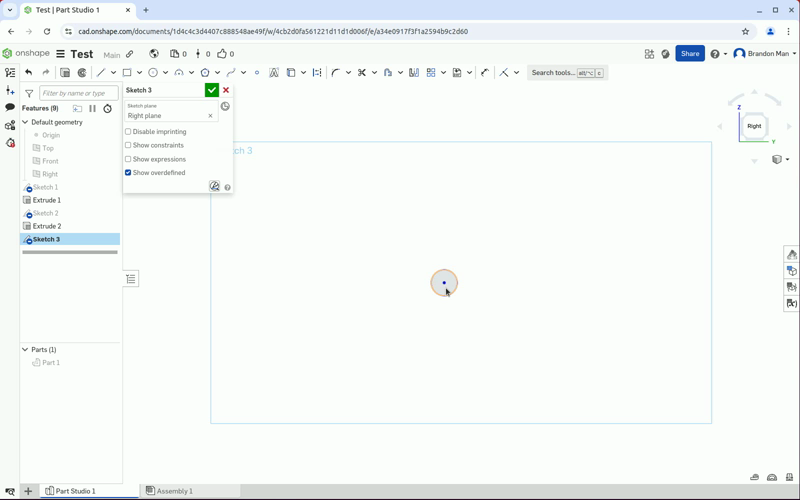
scroll(6)
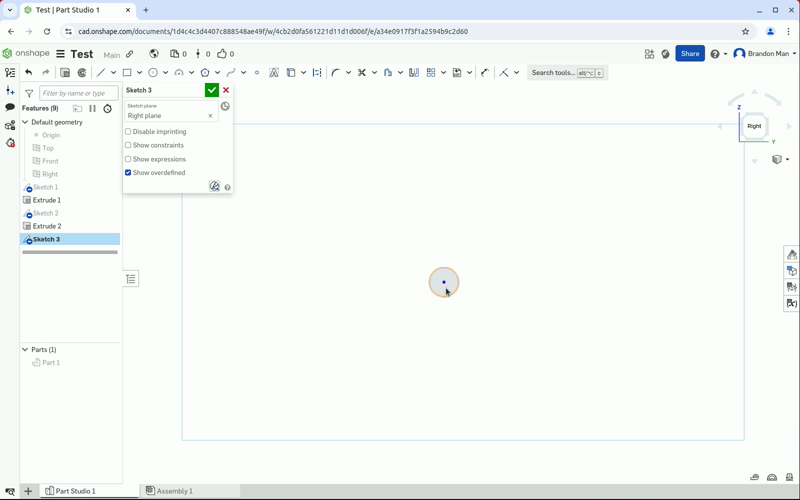
scroll(6)
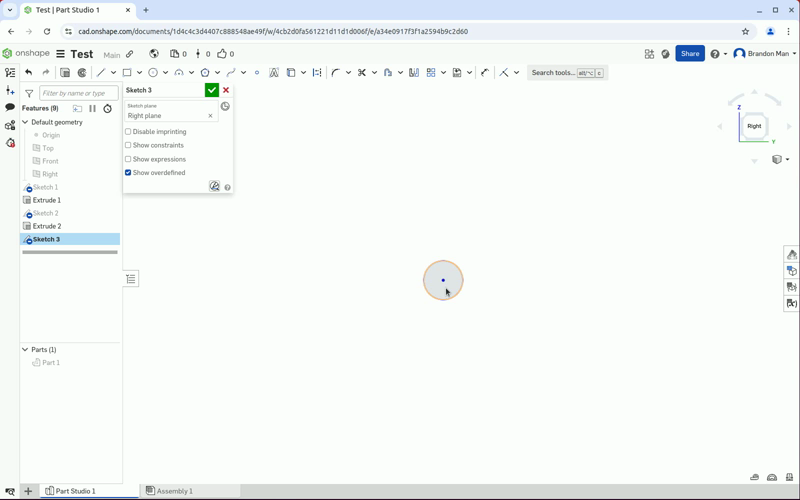
scroll(6)
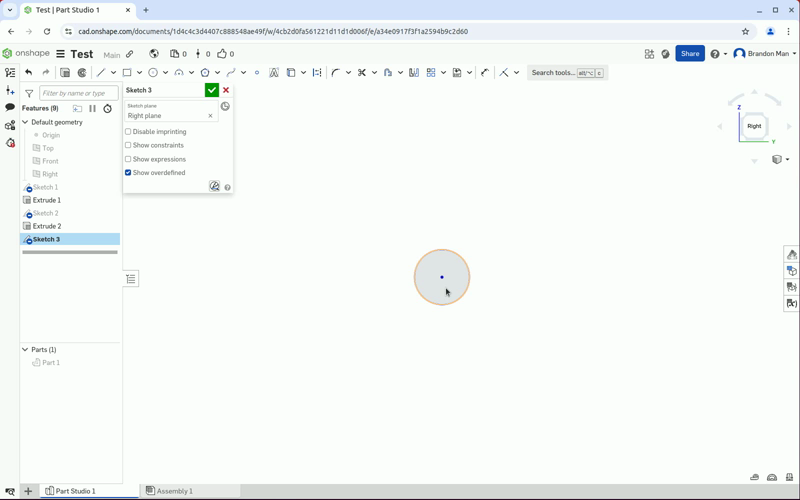
scroll(6)
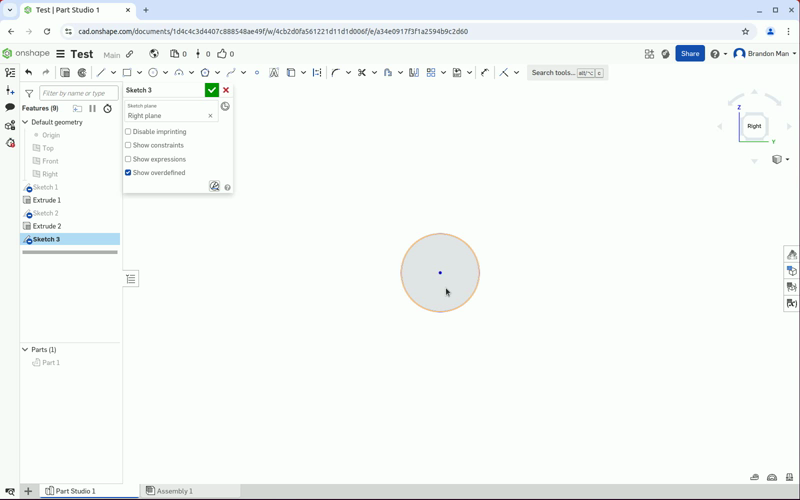
scroll(6)
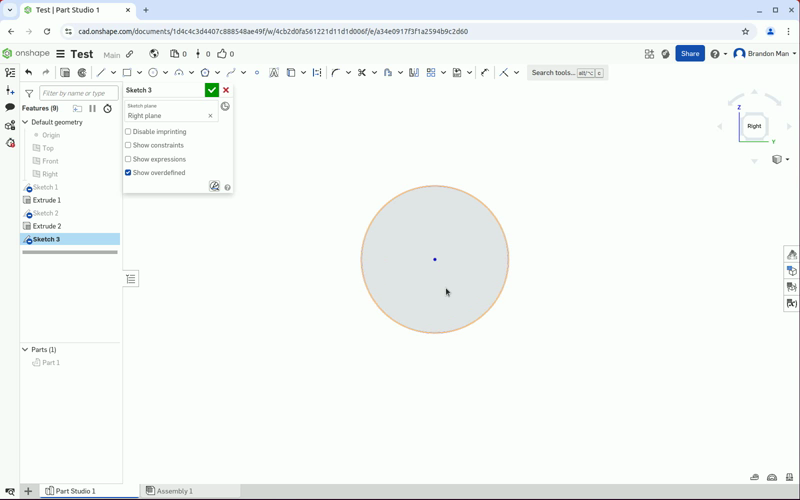
scroll(6)
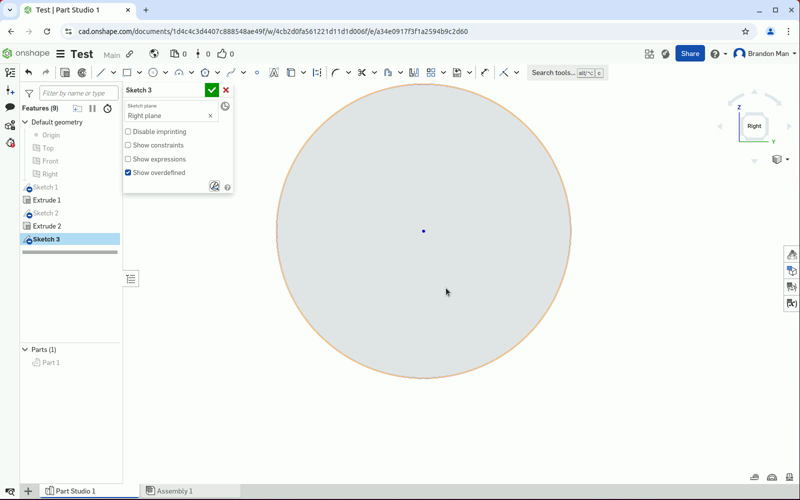
click(446, 287)
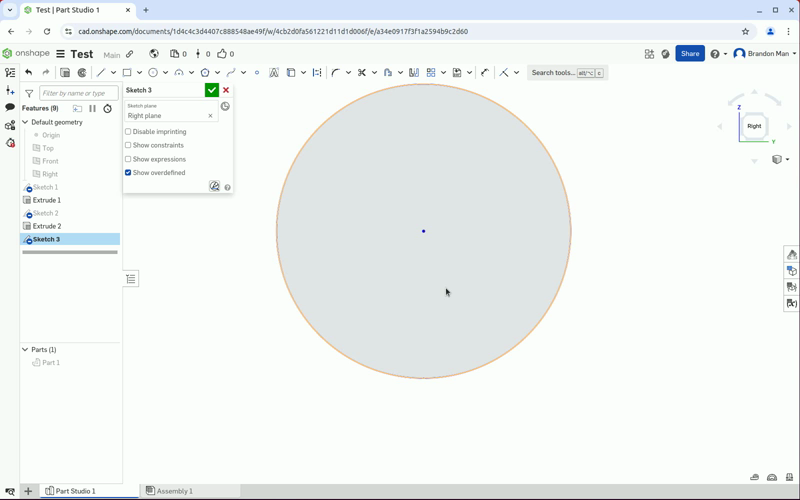
scroll(-6)
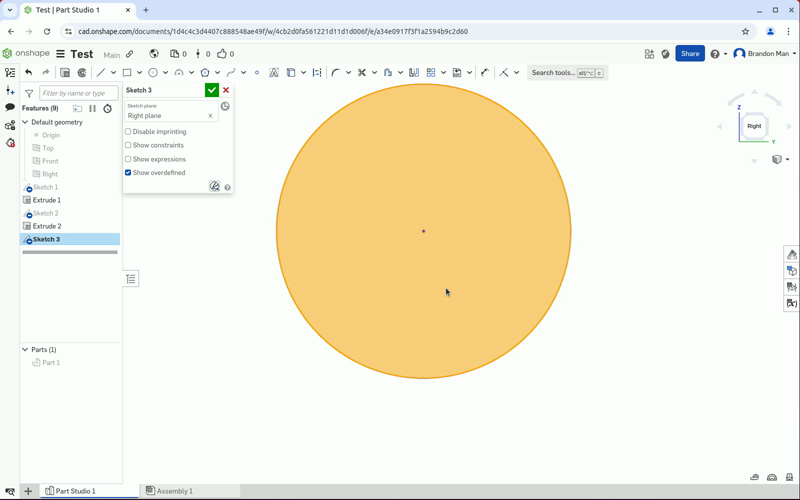
scroll(-6)
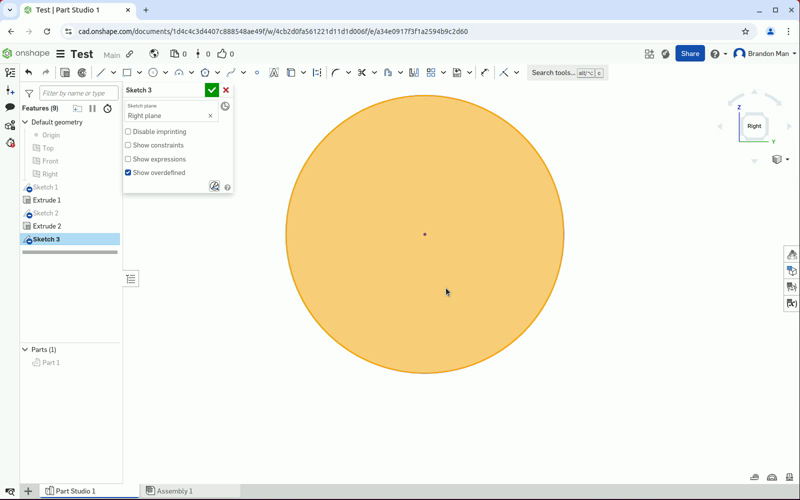
scroll(-6)
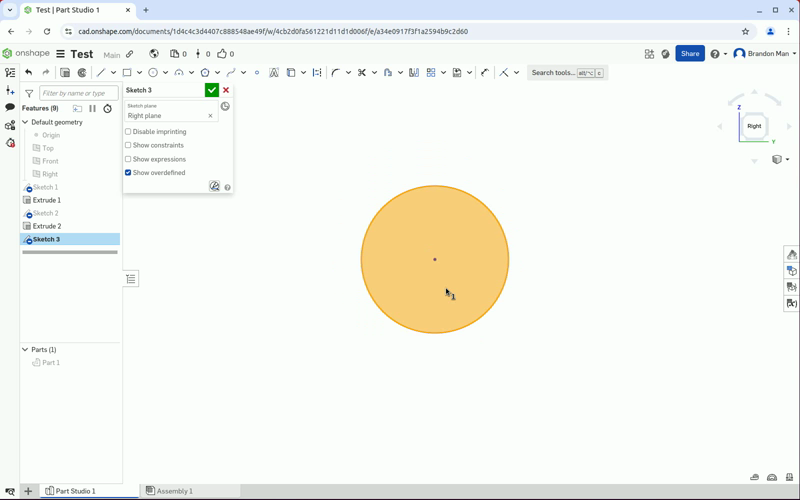
scroll(-6)
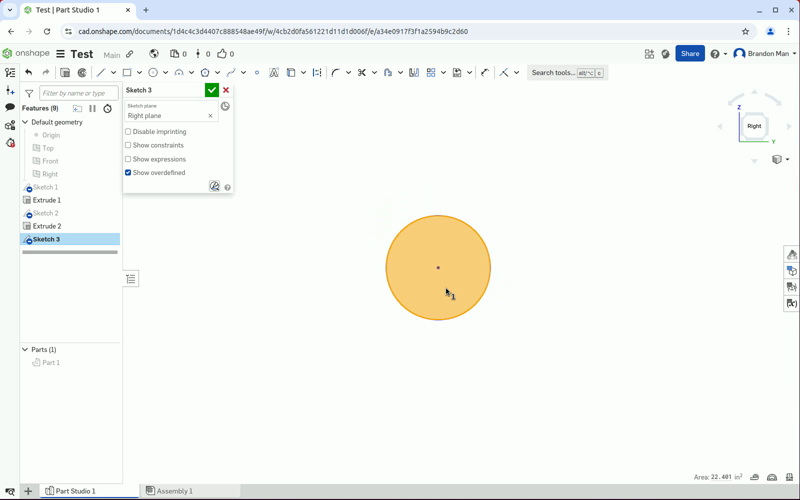
scroll(-6)
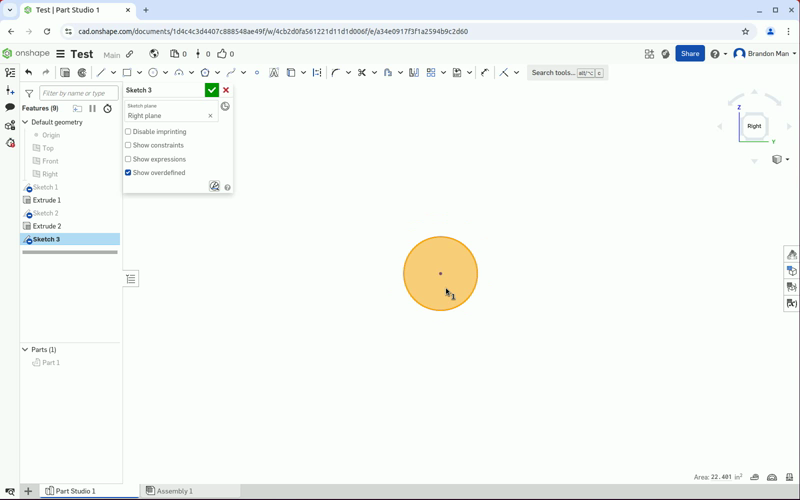
scroll(-6)
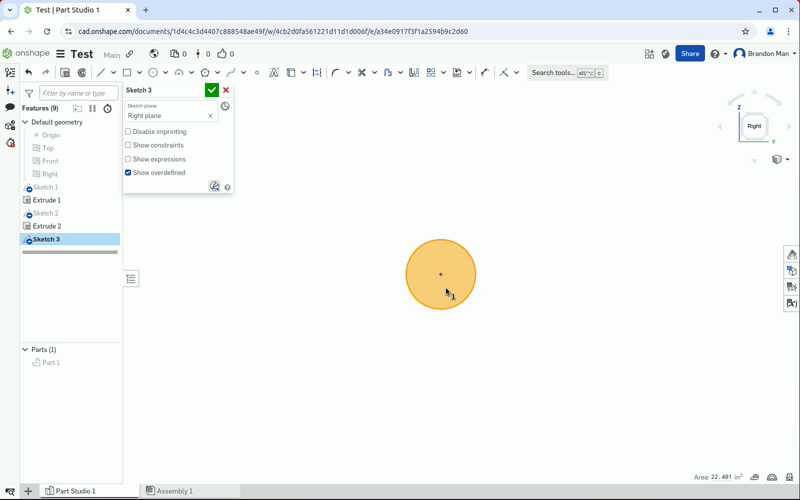
scroll(-6)
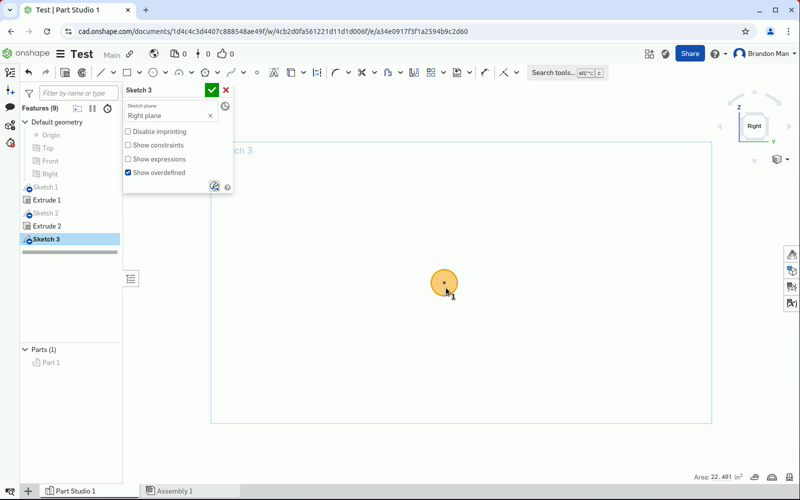
mouse_move(73, 352)
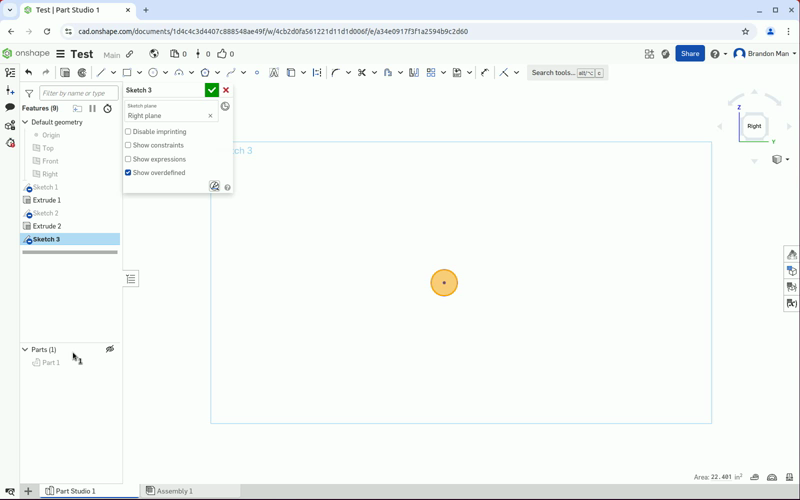
key(shift+y)
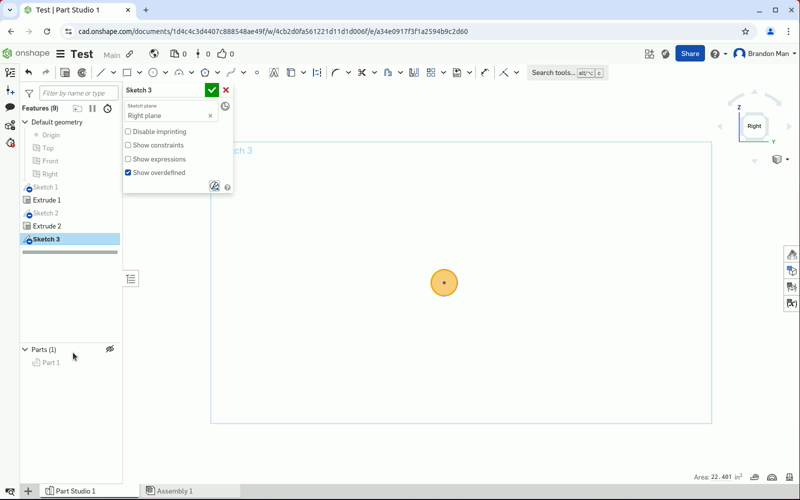
key(shift+e)
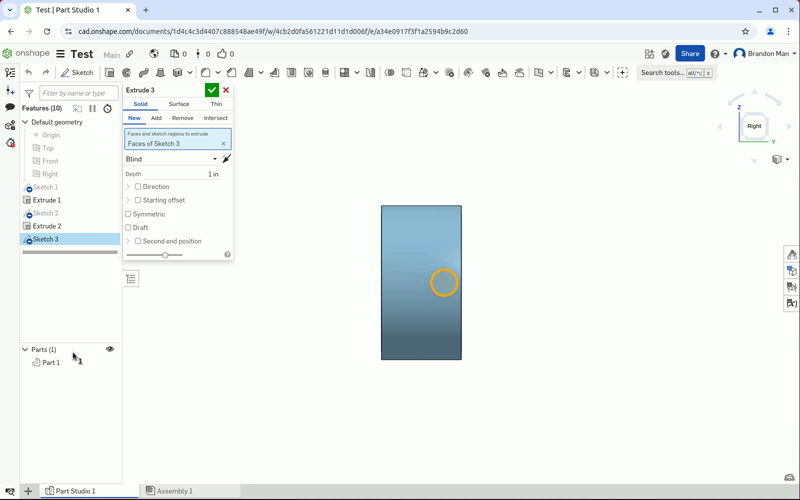
mouse_move(143, 106)
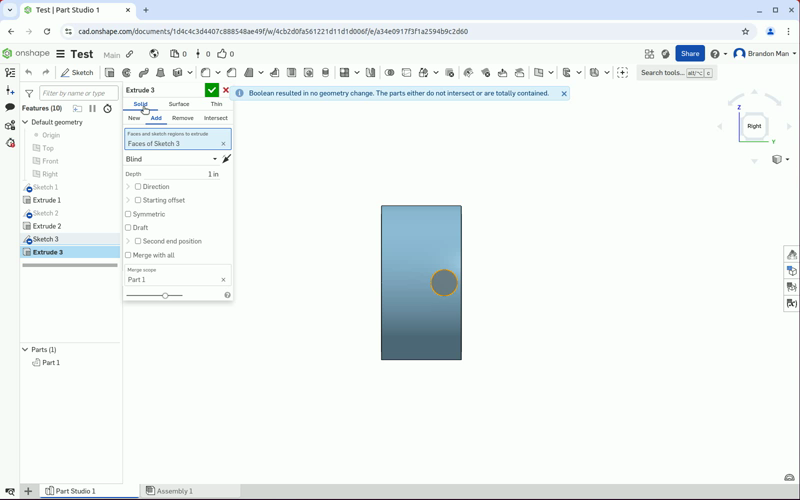
click(143, 106)
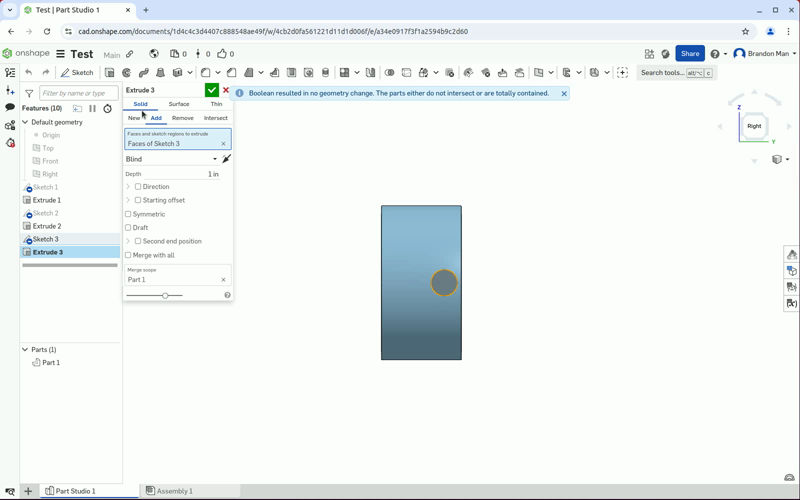
mouse_move(137, 120)
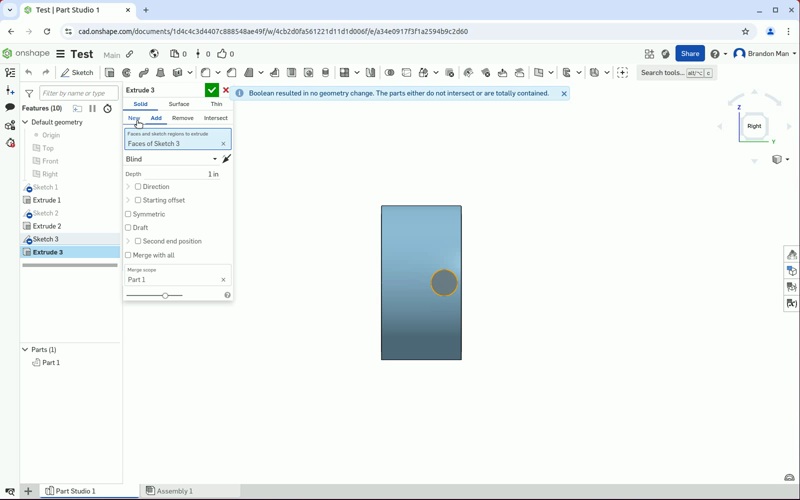
click(137, 120)
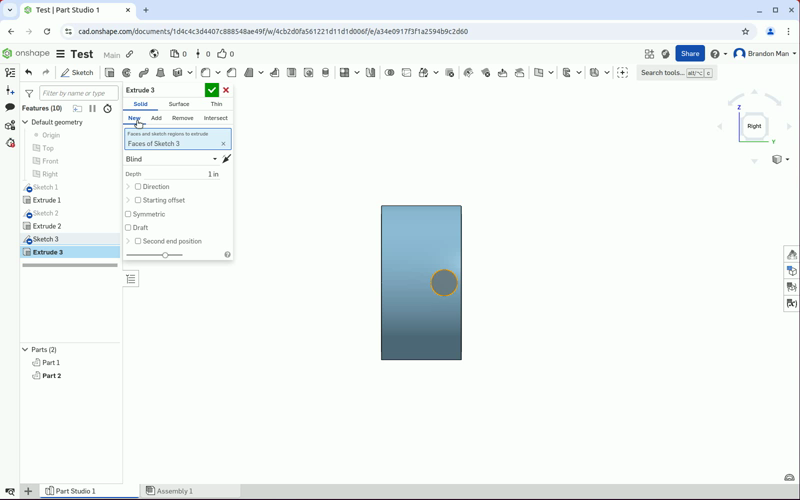
key(tab, 4)
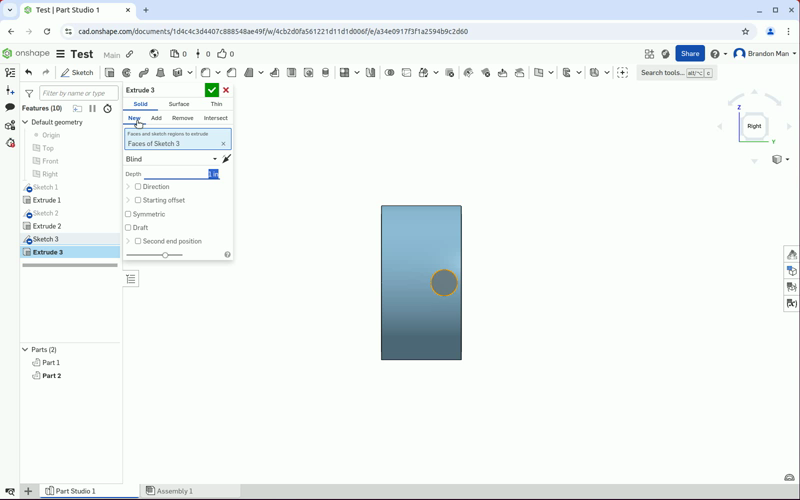
text(-23.108)
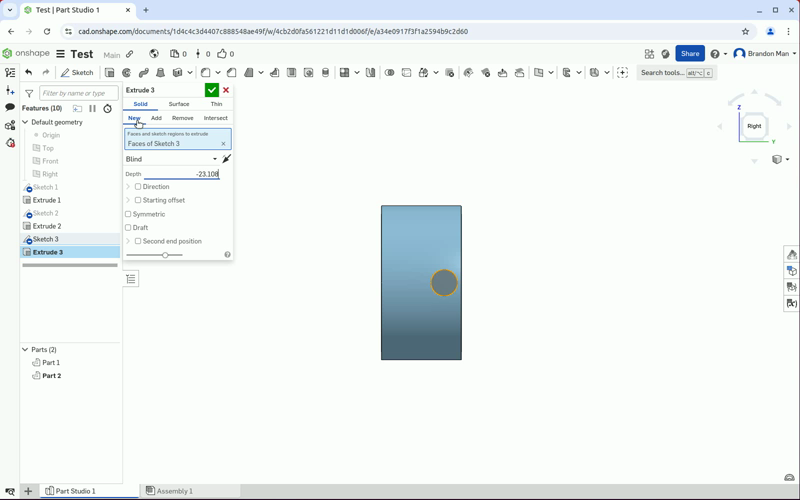
key(tab, 3)
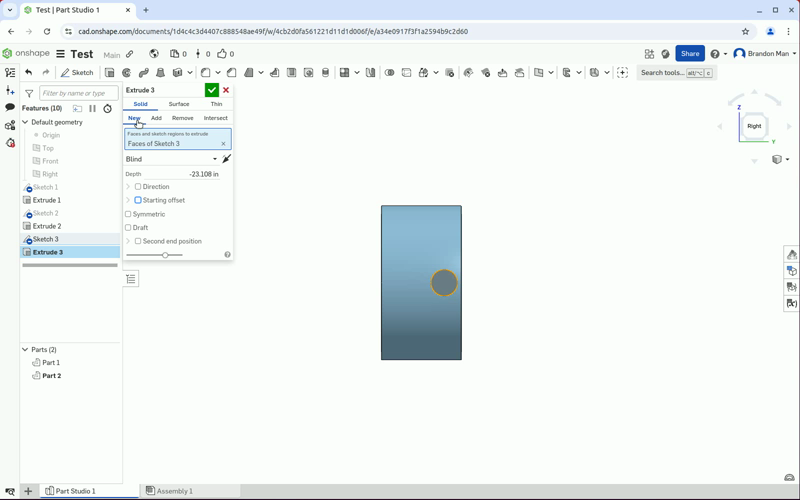
key(tab, 2)
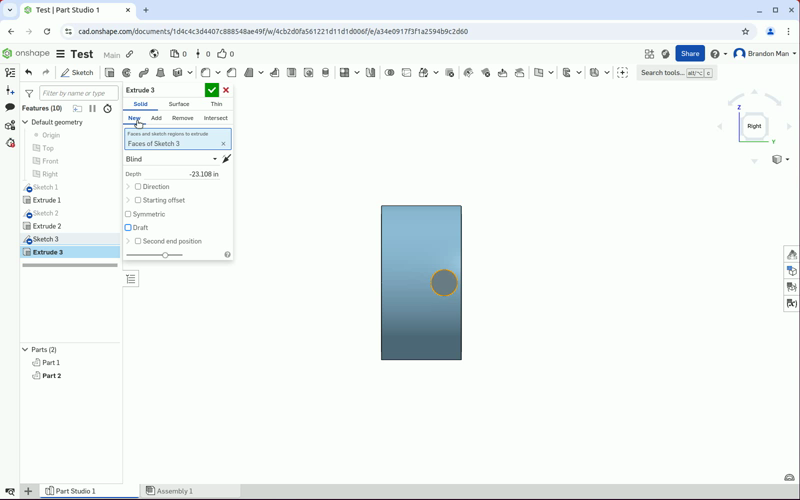
key(space)
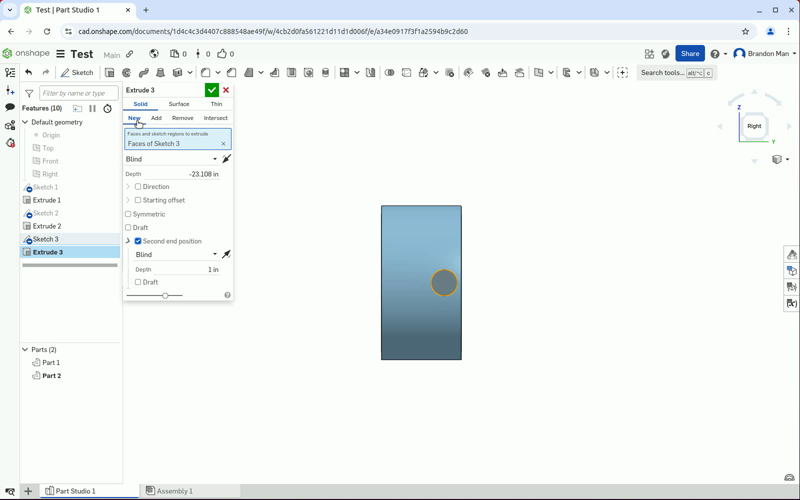
key(tab, 3)
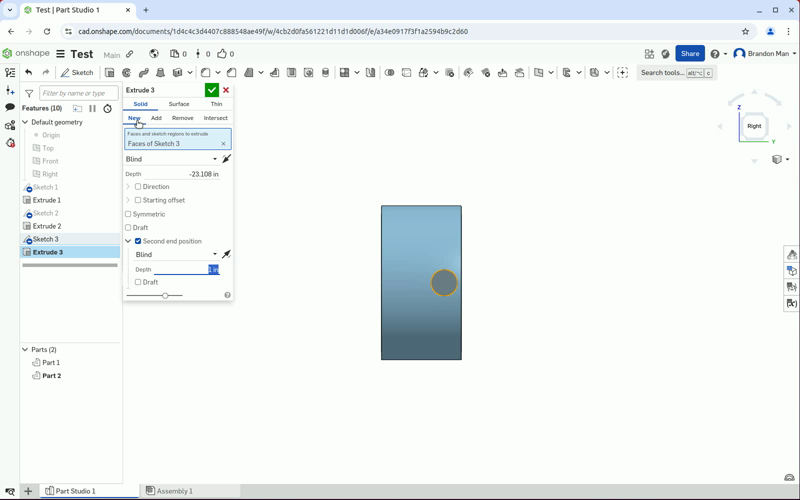
text(14.443)
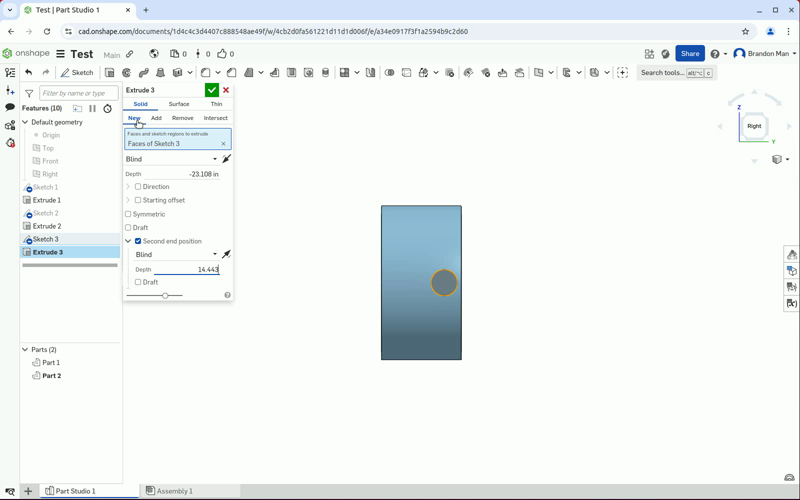
key(enter)
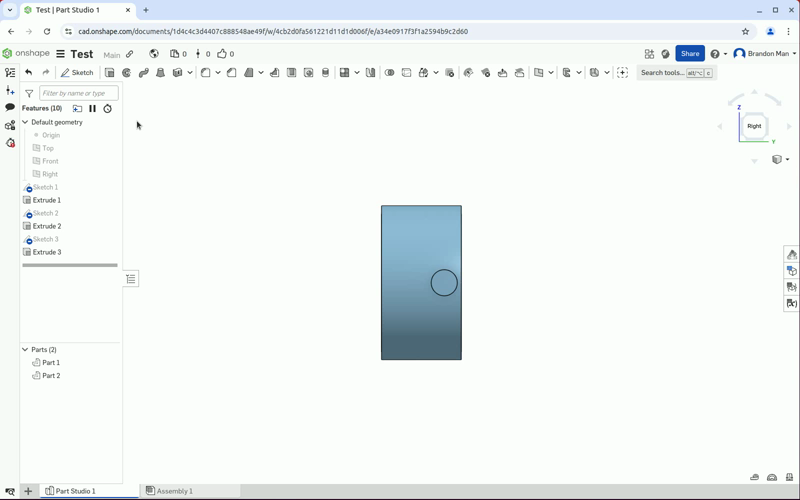
key(shift+h)
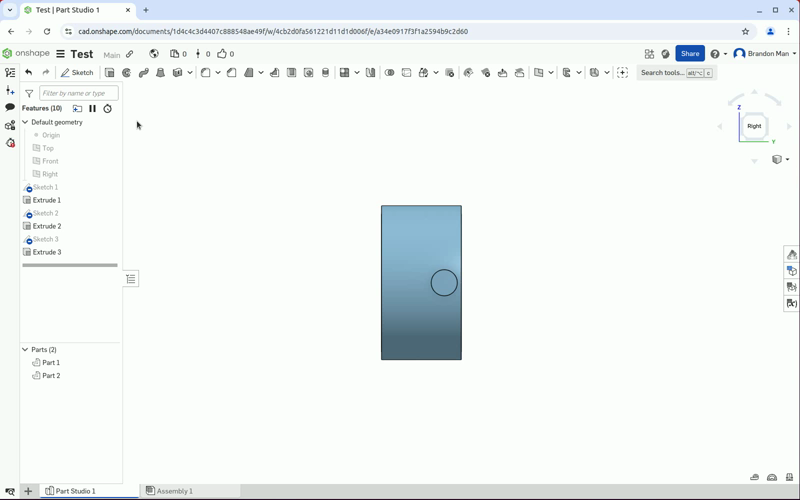
key(shift+h)
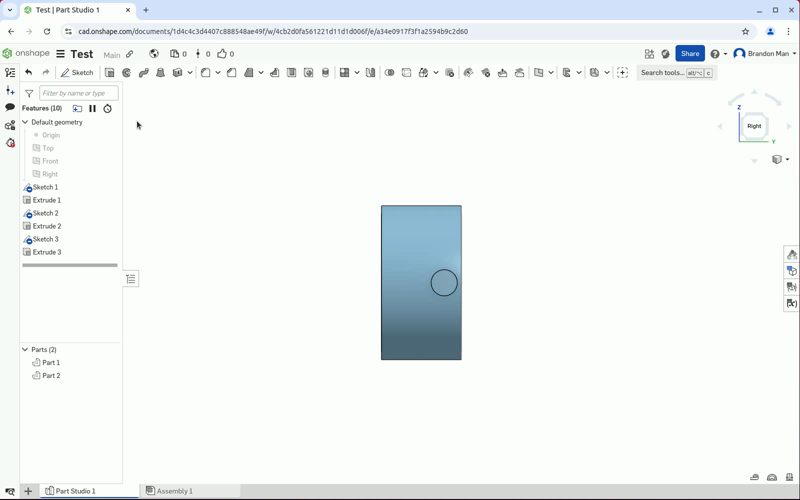
key(shift+7)
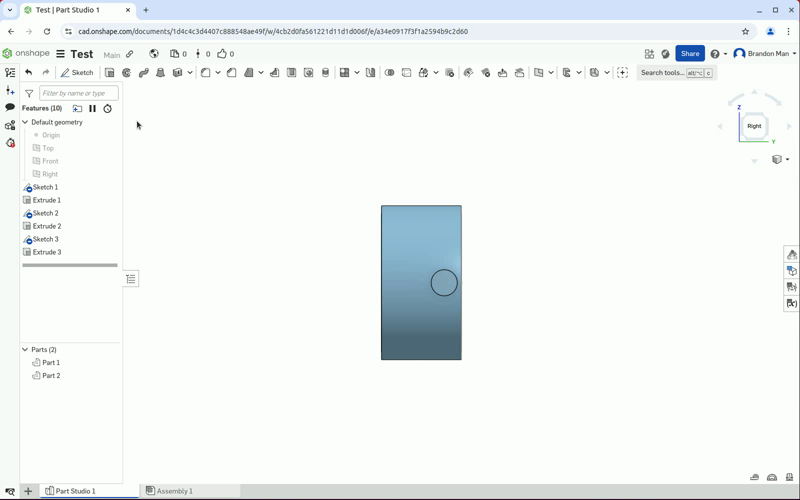
key(right, 2)
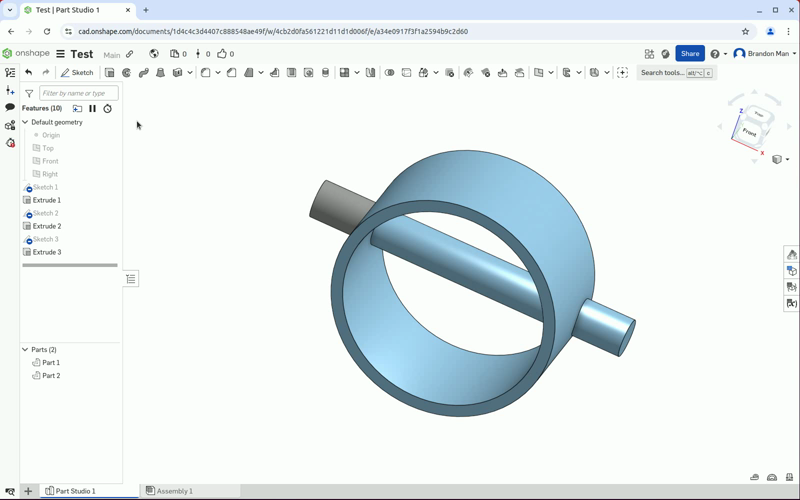
key(down, 2)
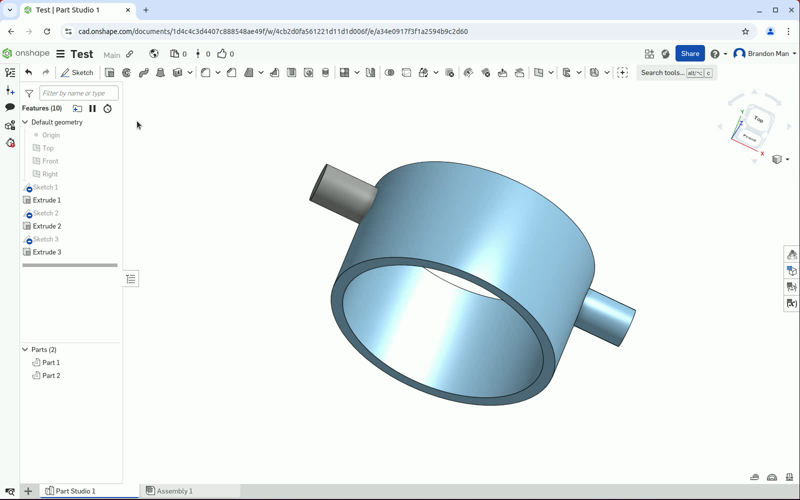
key(up, 2)
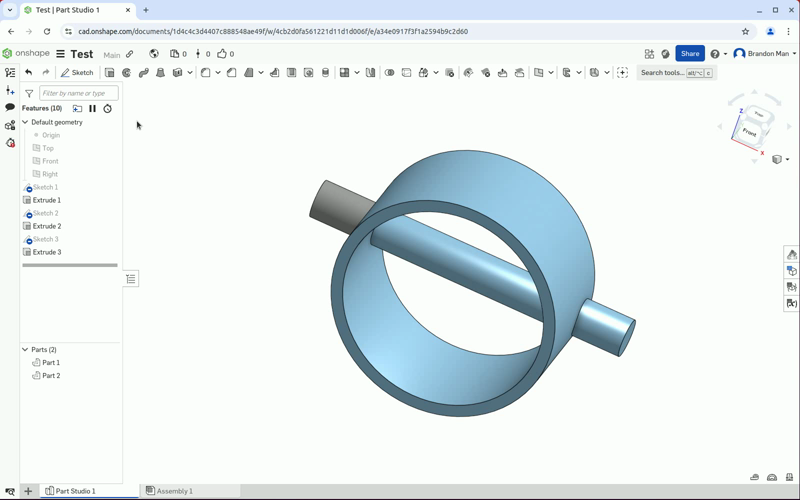
key(left, 2)
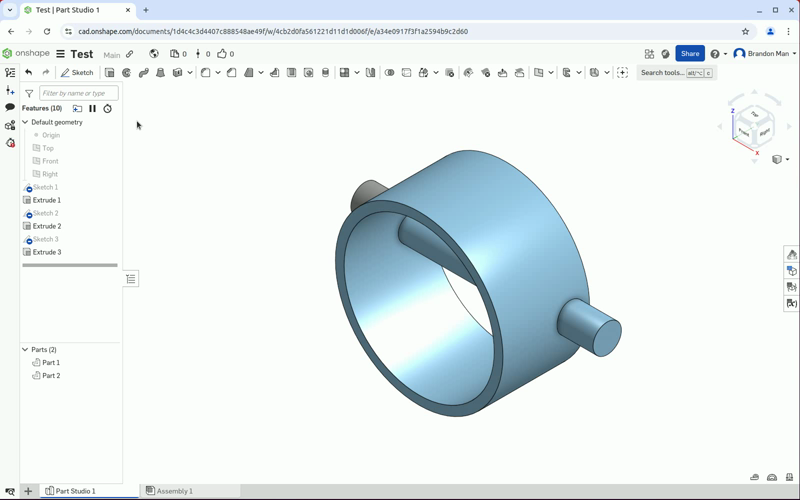
mouse_move(73, 189)
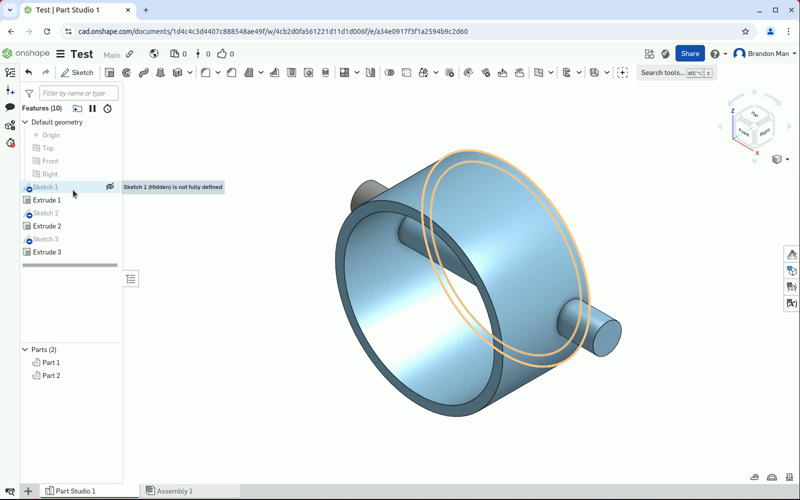
click(73, 189)